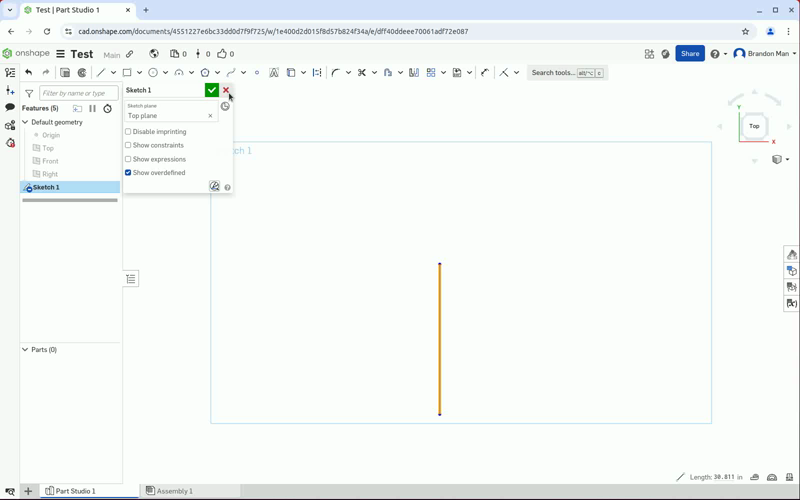
key(shift+h)
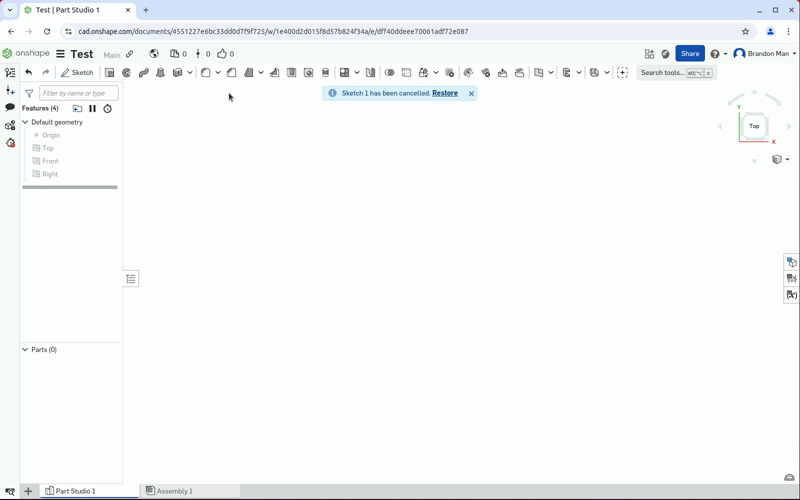
mouse_move(73, 352)
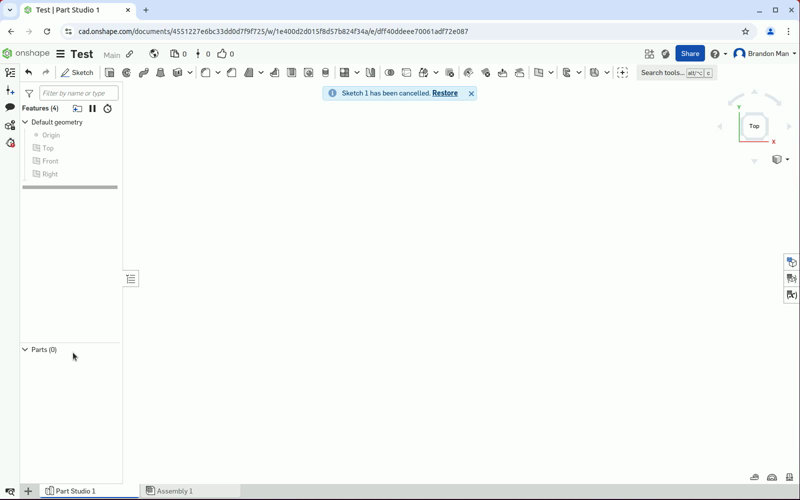
key(y)
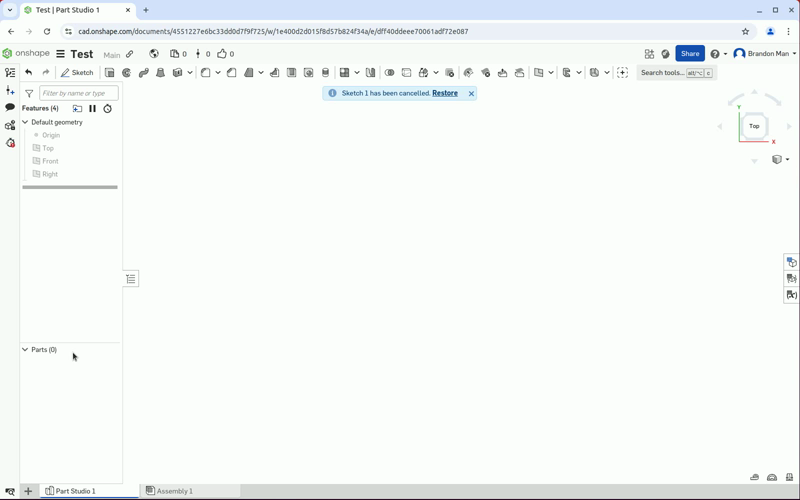
key(shift+p)
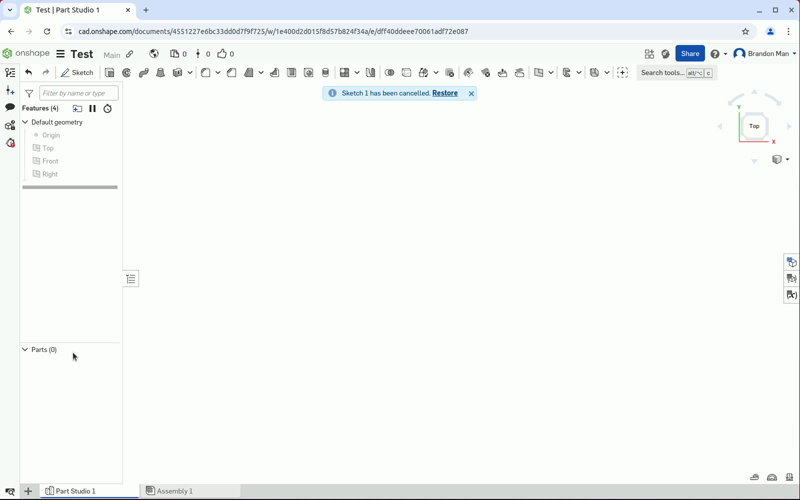
key(space)
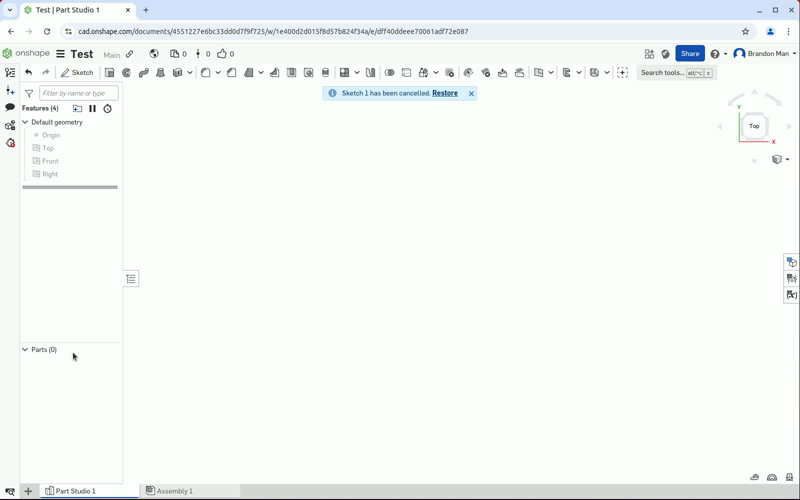
key_down(shift)
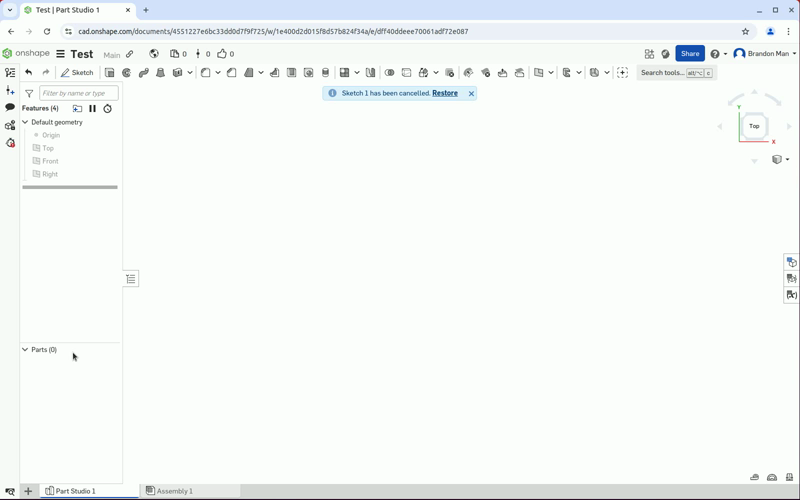
key(up)
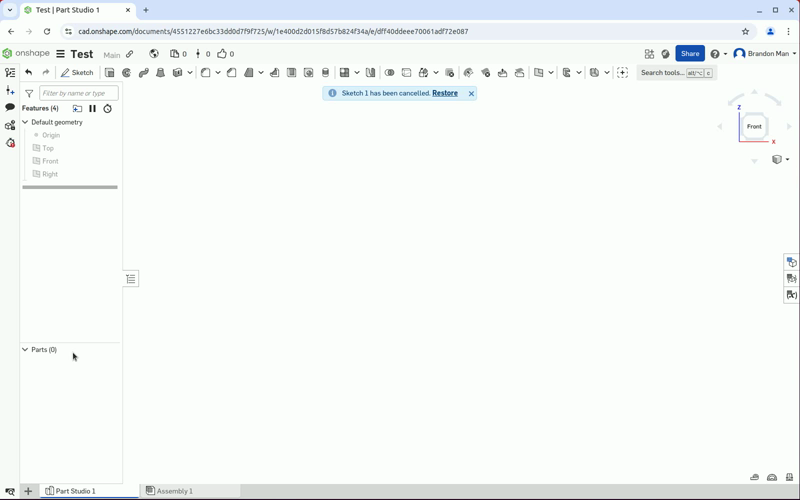
key_up(shift)
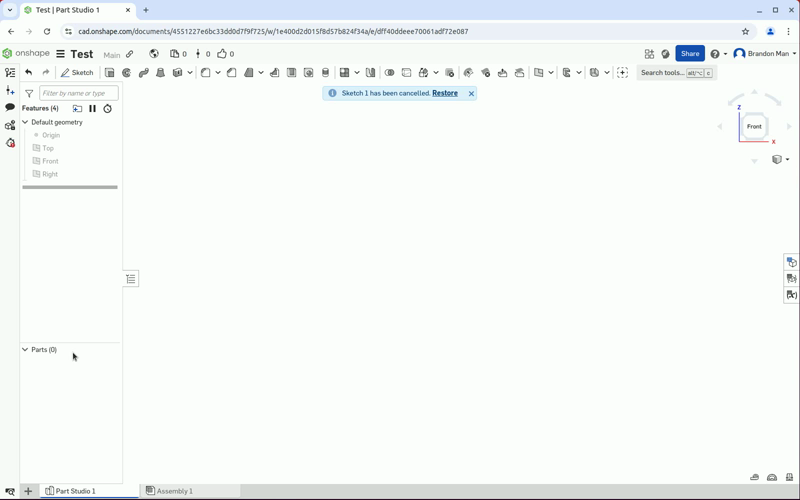
mouse_move(73, 352)
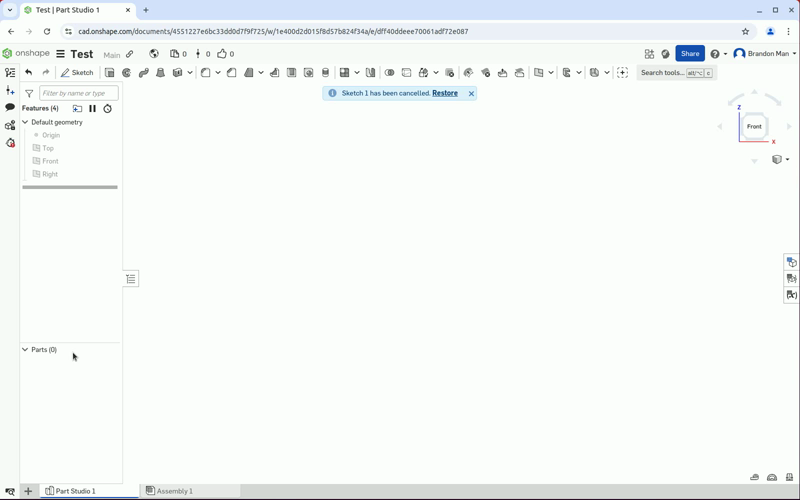
key(shift+y)
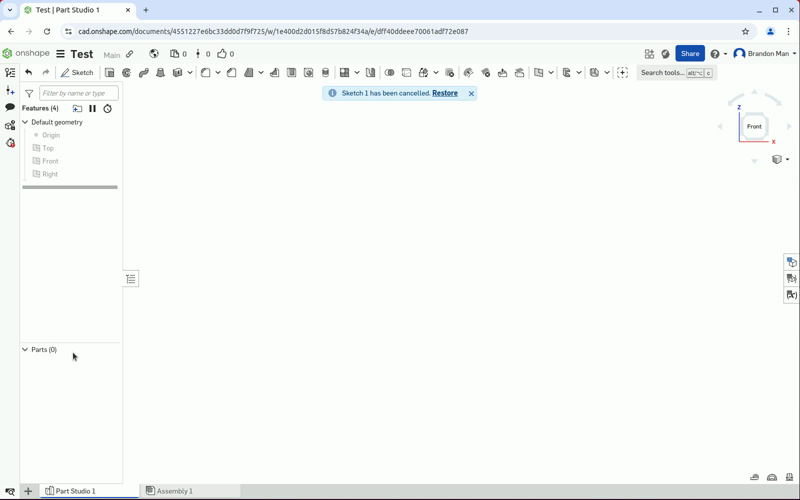
key(shift+s)
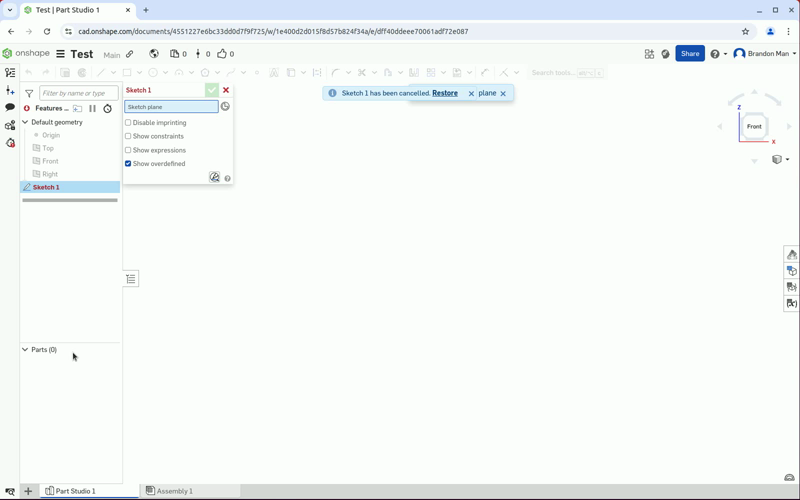
mouse_move(73, 163)
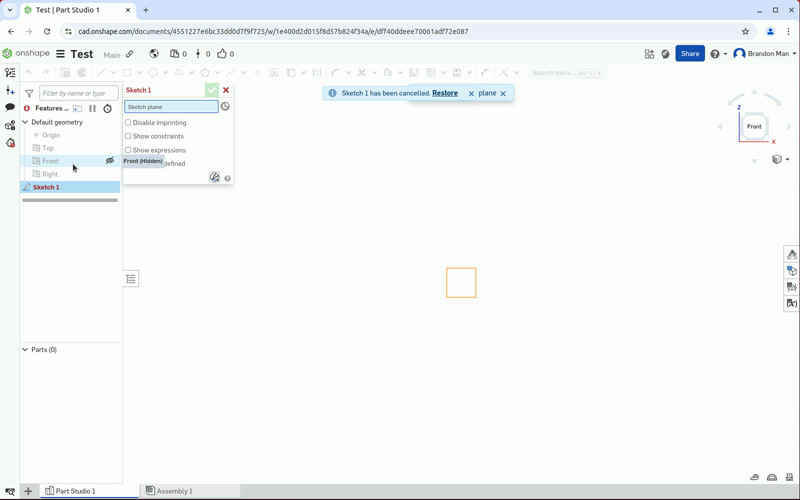
click(73, 163)
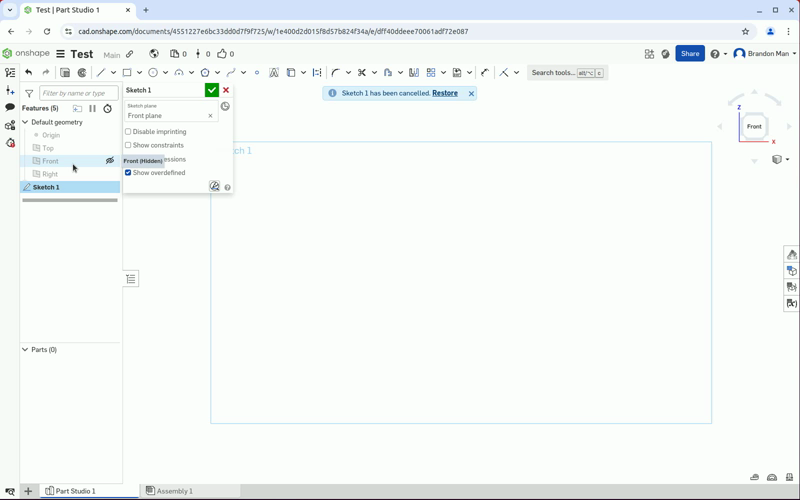
mouse_move(73, 352)
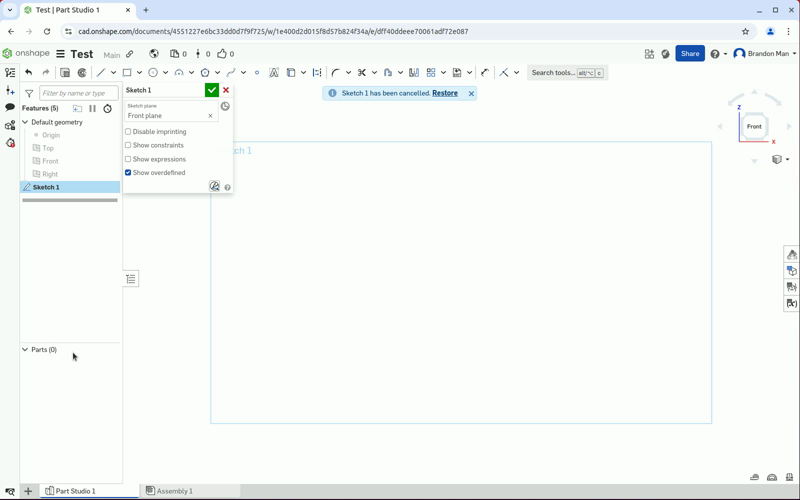
key(y)
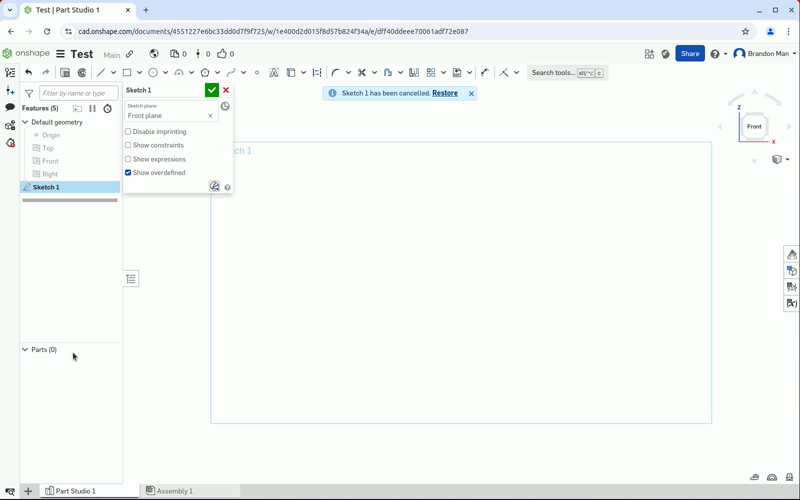
key(l)
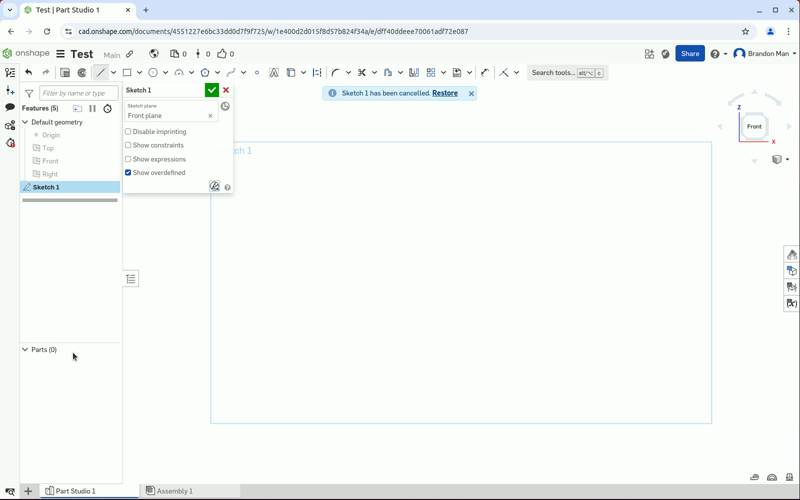
key_down(shift)
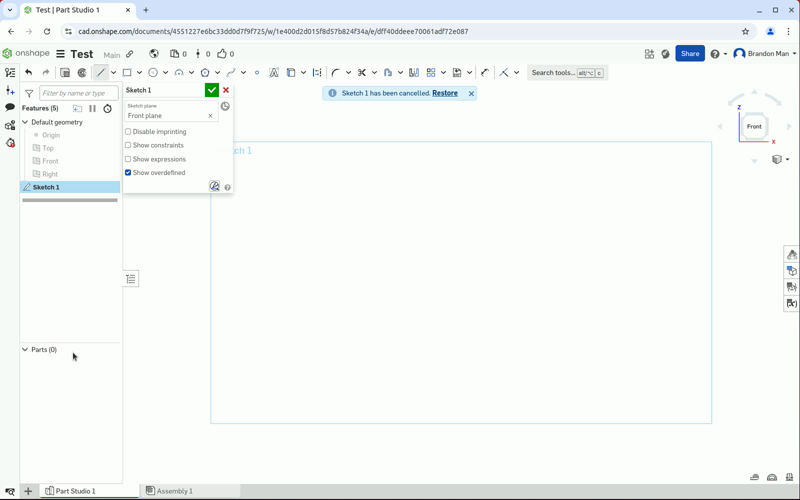
mouse_move(429, 299)
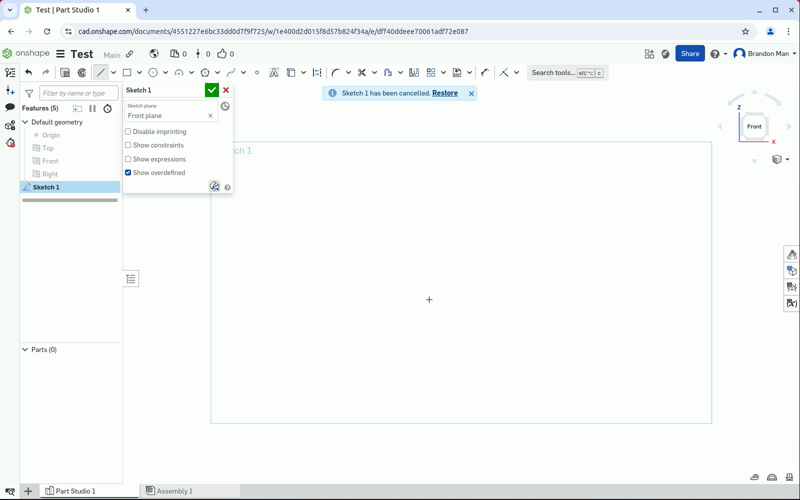
click(429, 299)
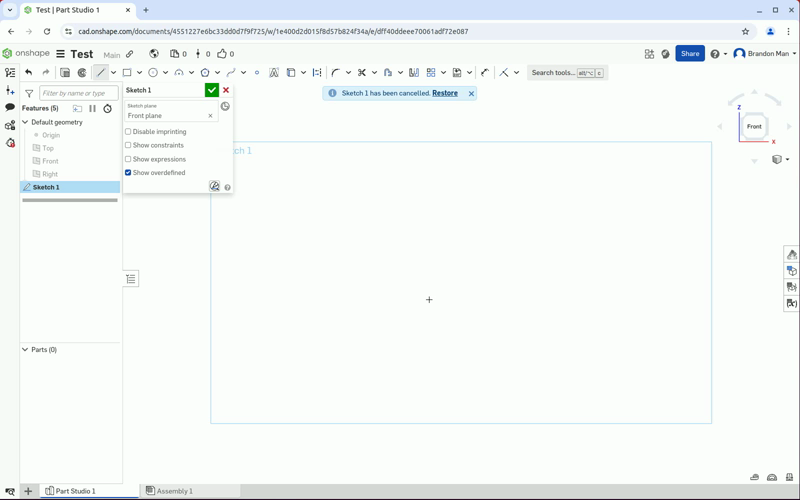
key_up(shift)
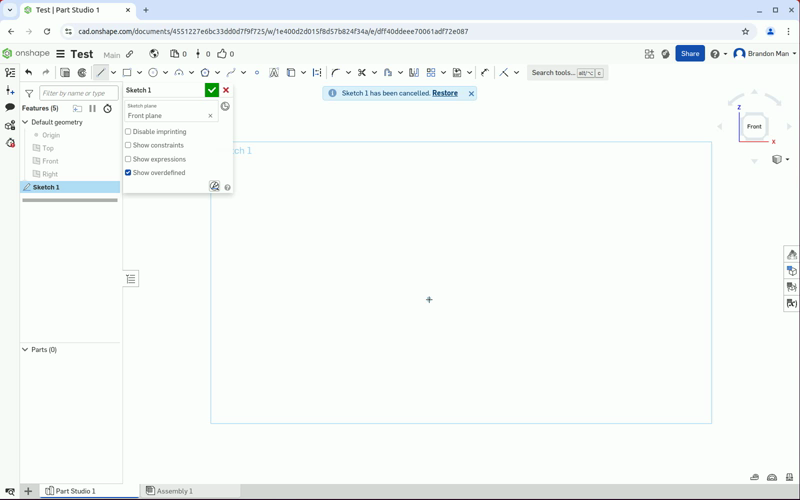
key_down(shift)
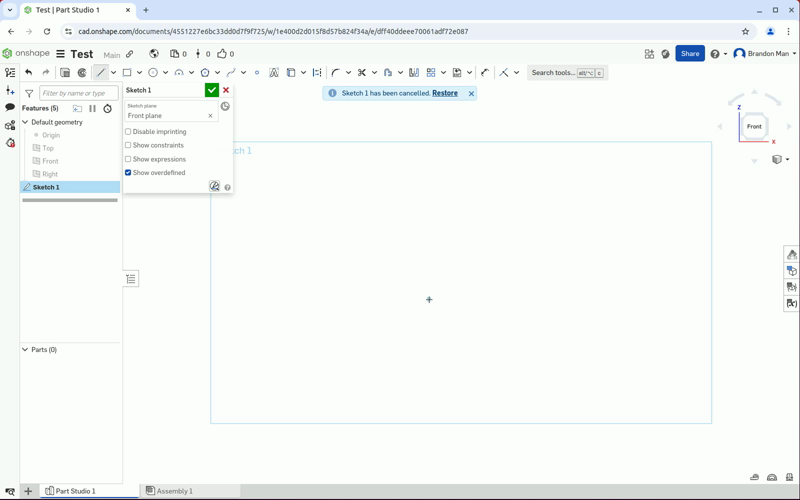
mouse_move(491, 299)
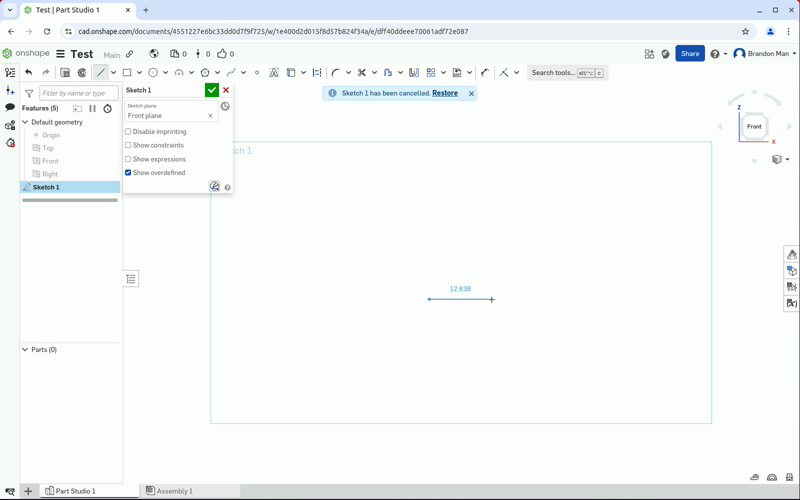
click(491, 299)
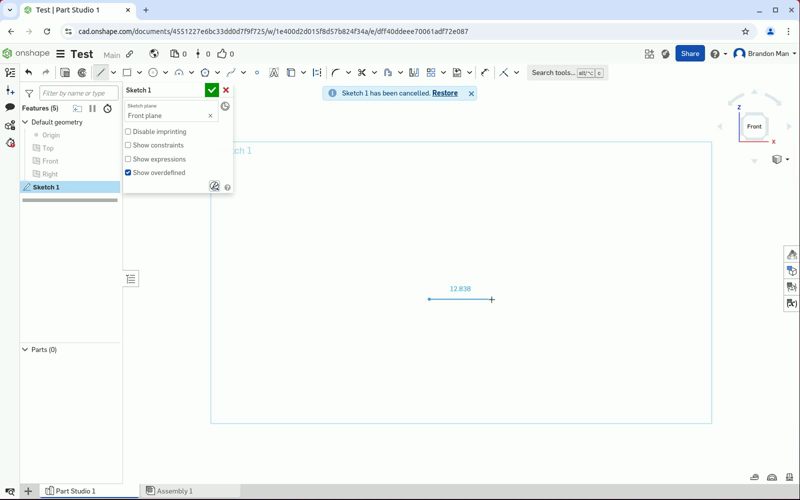
key_up(shift)
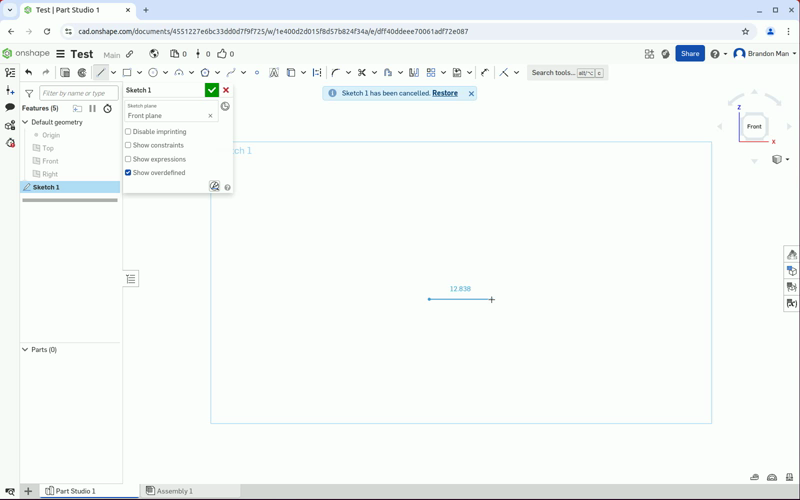
key_down(shift)
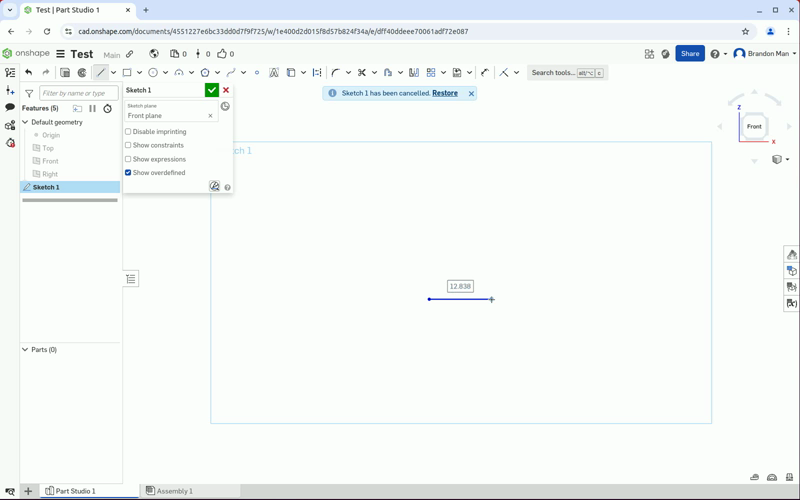
mouse_move(521, 299)
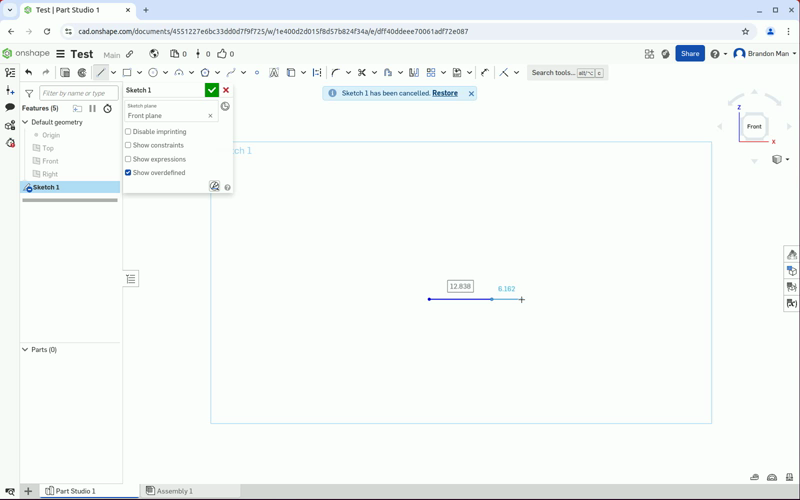
mouse_move(491, 267)
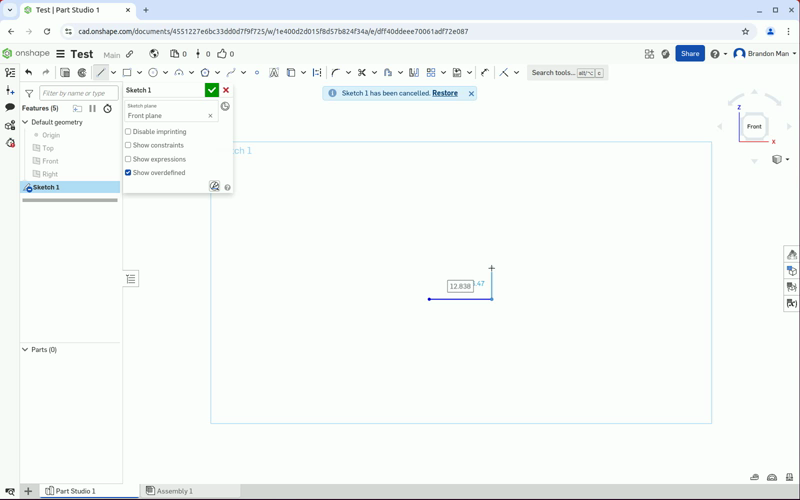
click(491, 267)
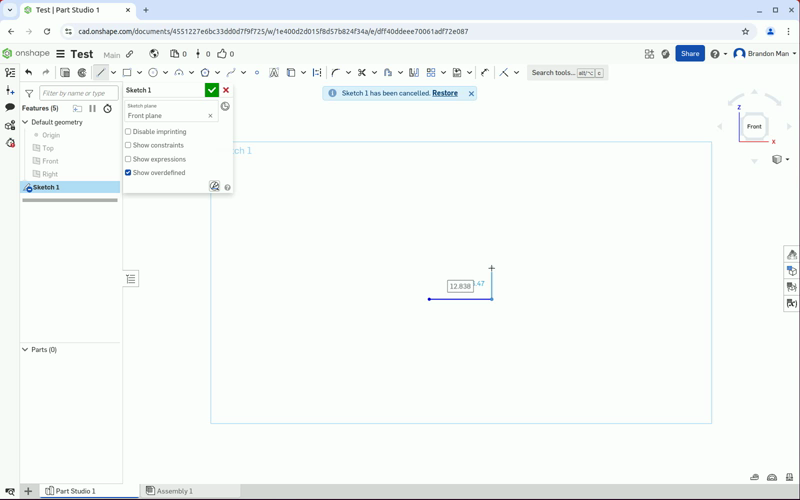
key_up(shift)
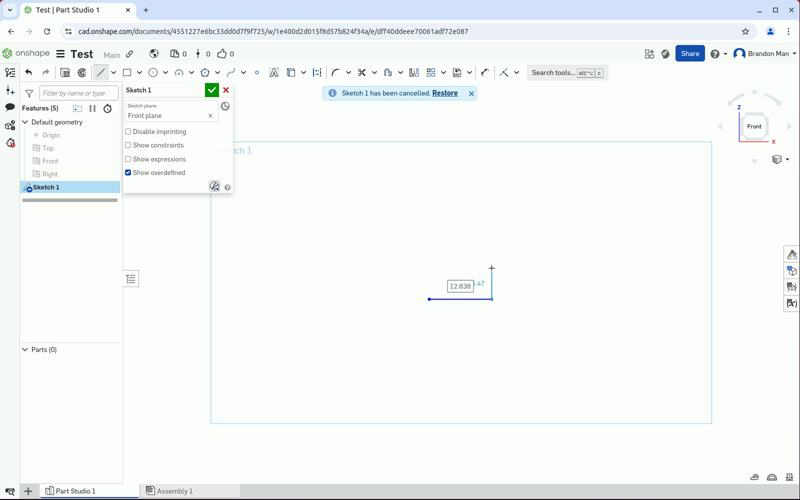
key_down(shift)
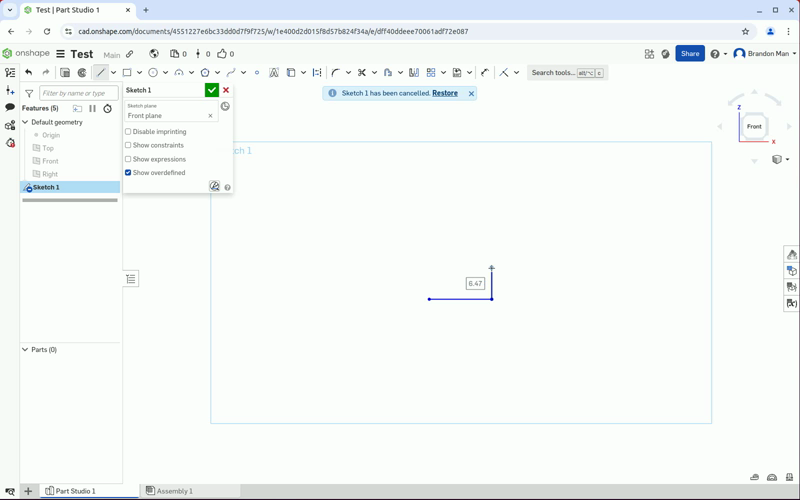
mouse_move(429, 267)
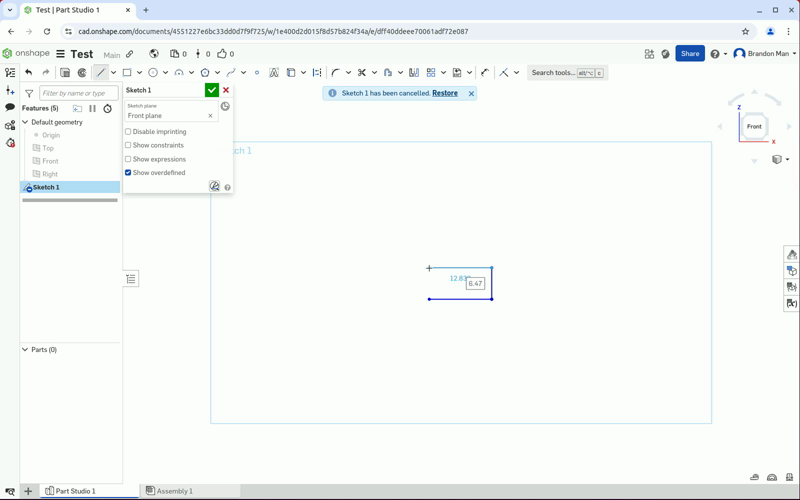
click(429, 267)
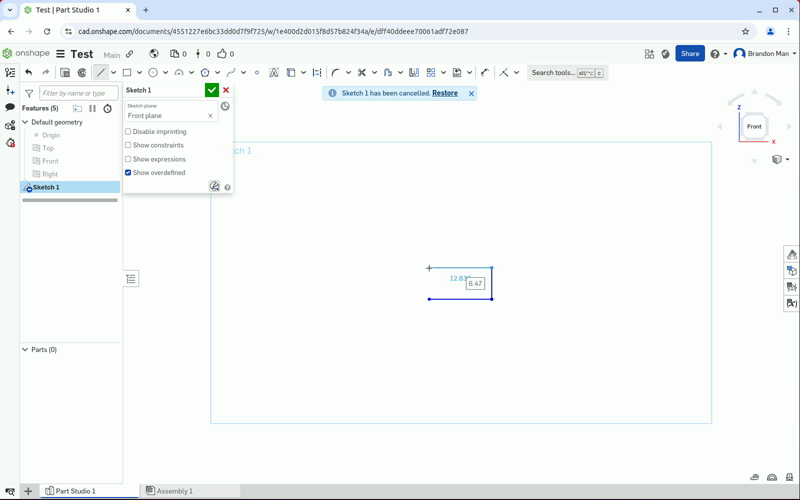
key_up(shift)
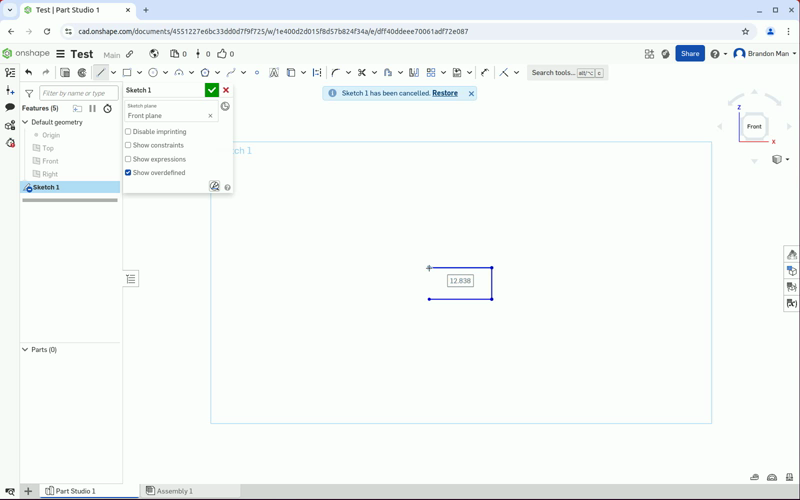
mouse_move(459, 267)
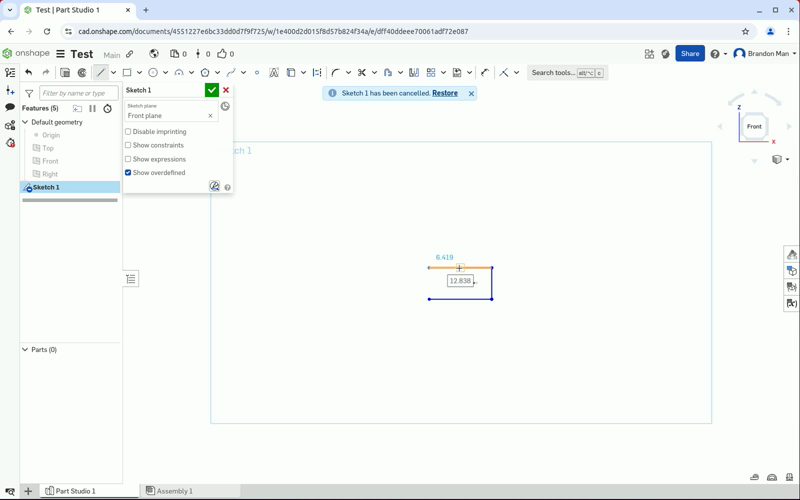
key_down(shift)
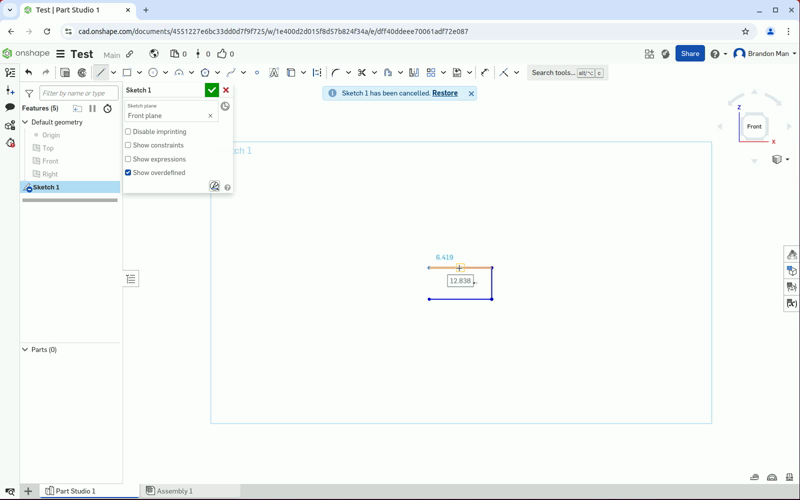
mouse_move(429, 299)
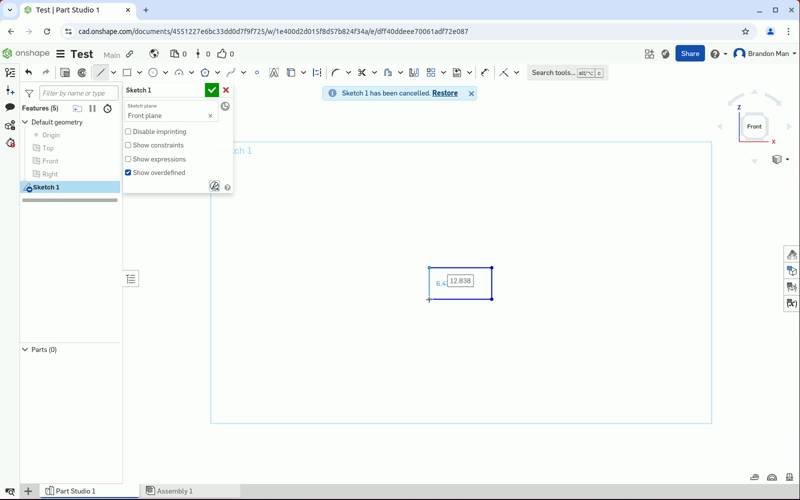
key_up(shift)
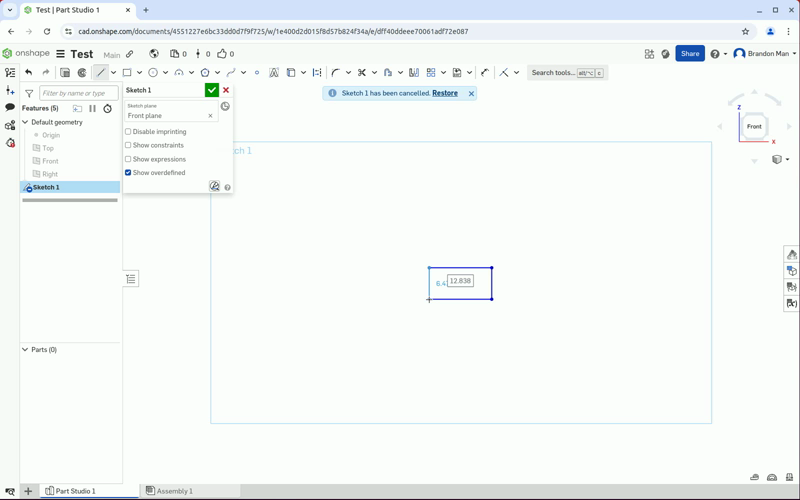
click(429, 299)
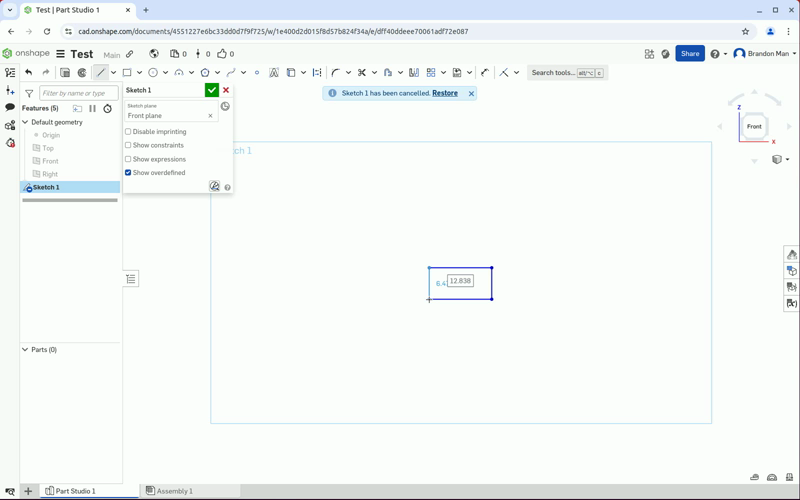
key(esc)
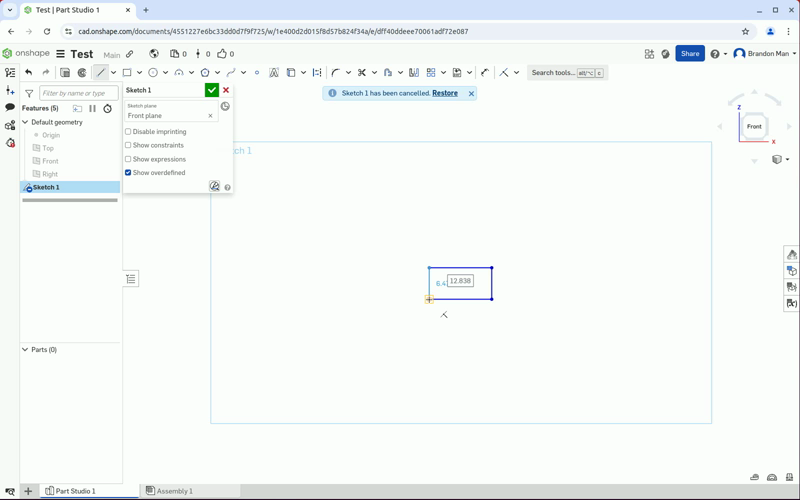
mouse_move(469, 280)
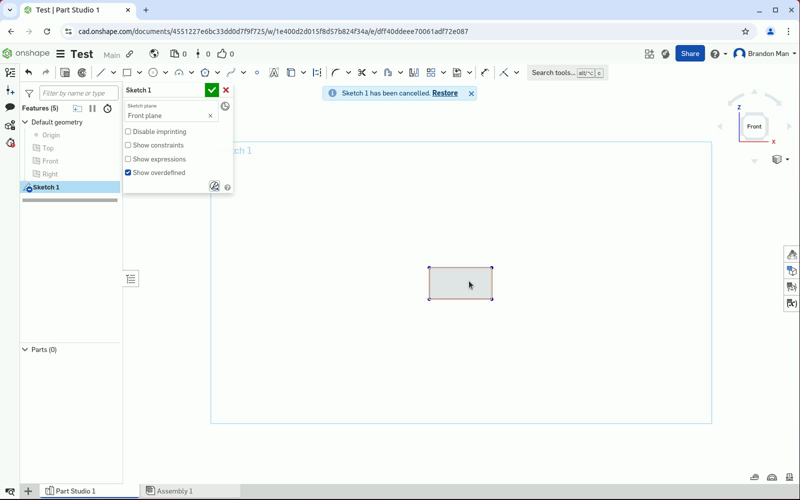
click(469, 280)
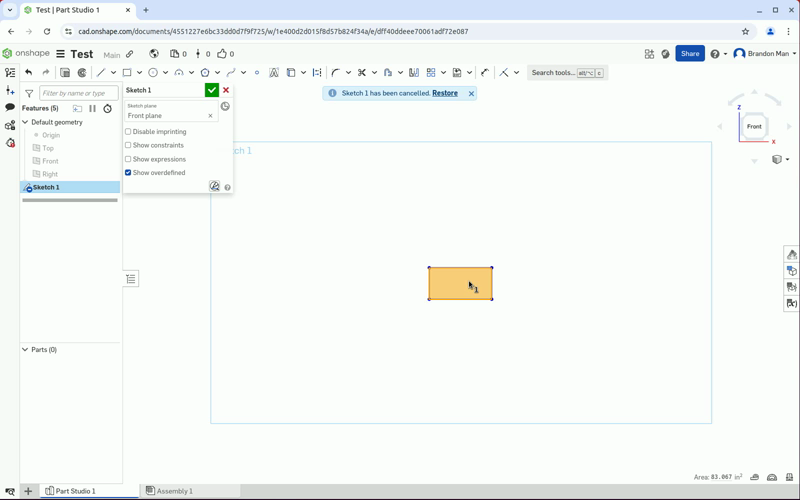
mouse_move(73, 352)
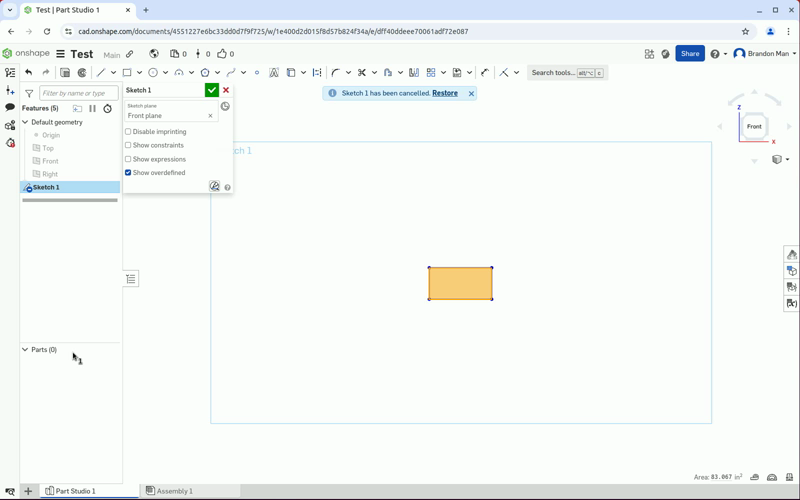
key(shift+y)
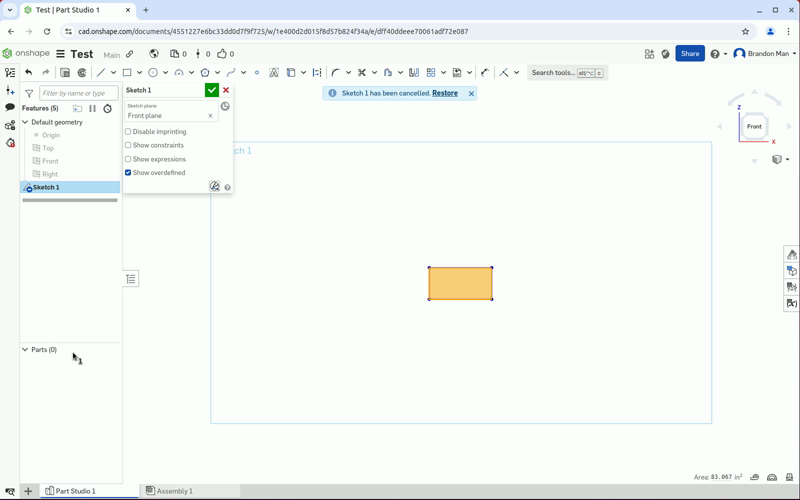
key(shift+e)
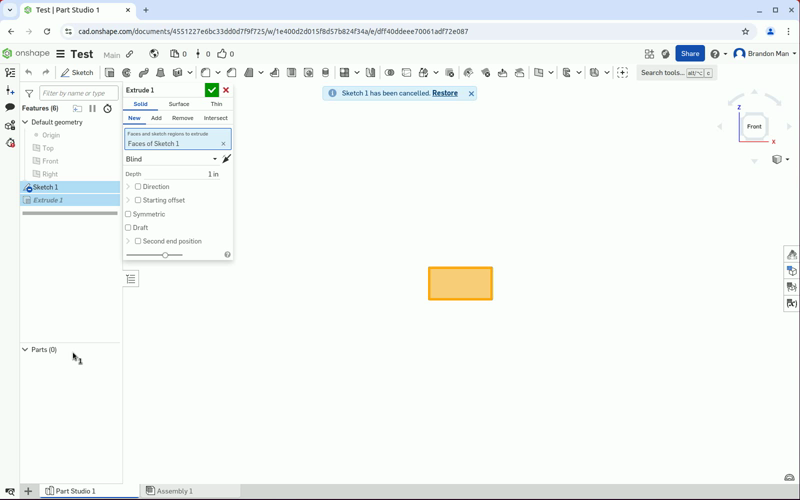
mouse_move(143, 106)
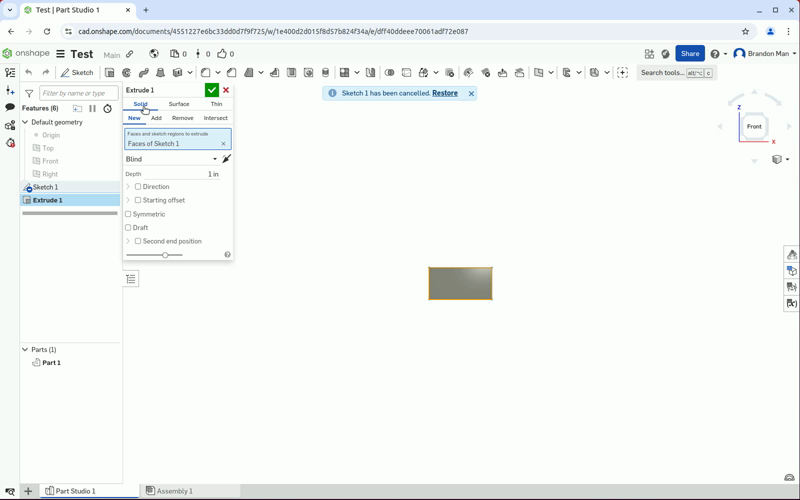
click(143, 106)
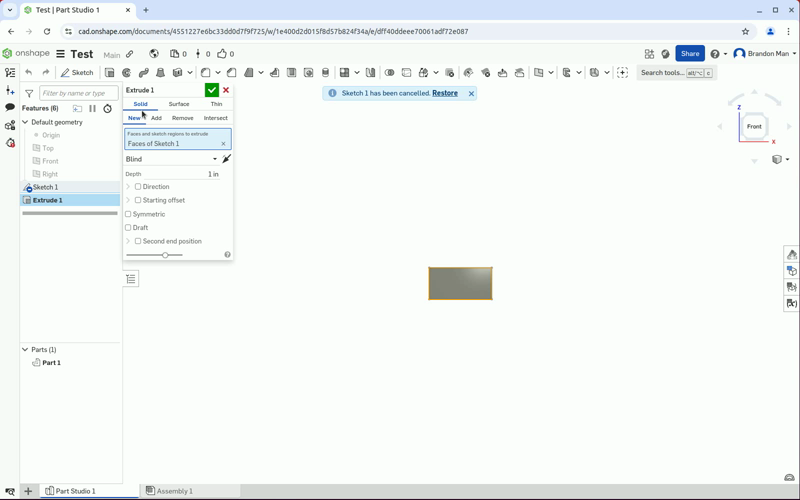
mouse_move(137, 120)
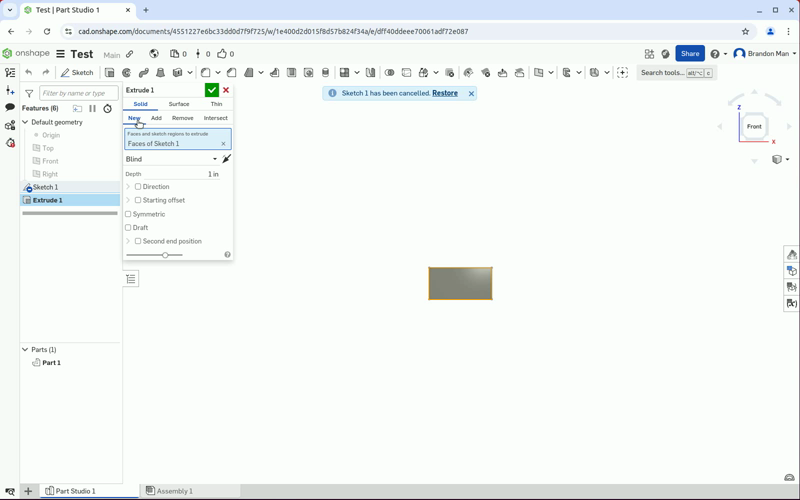
click(137, 120)
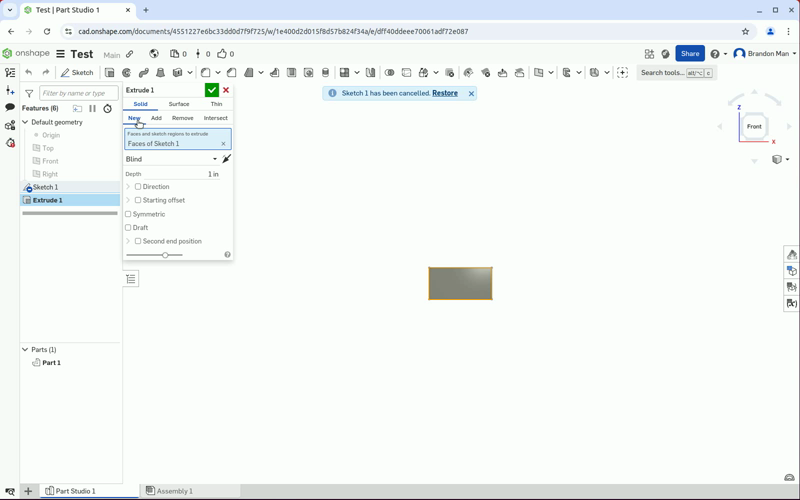
key(tab, 4)
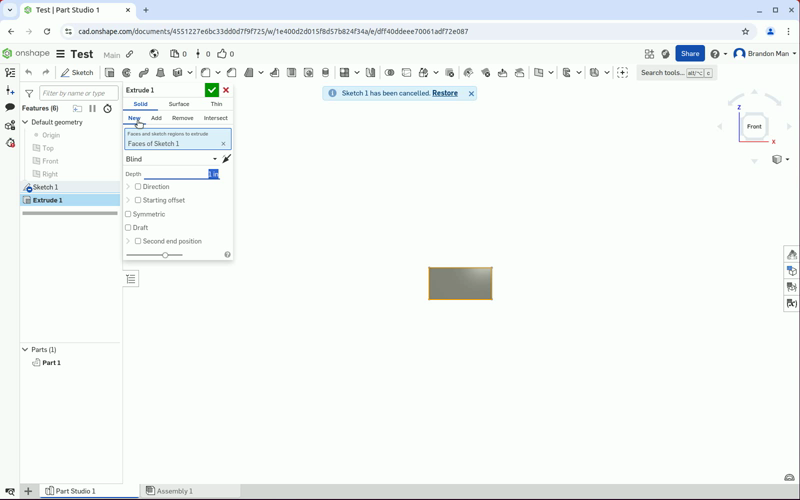
text(23.108)
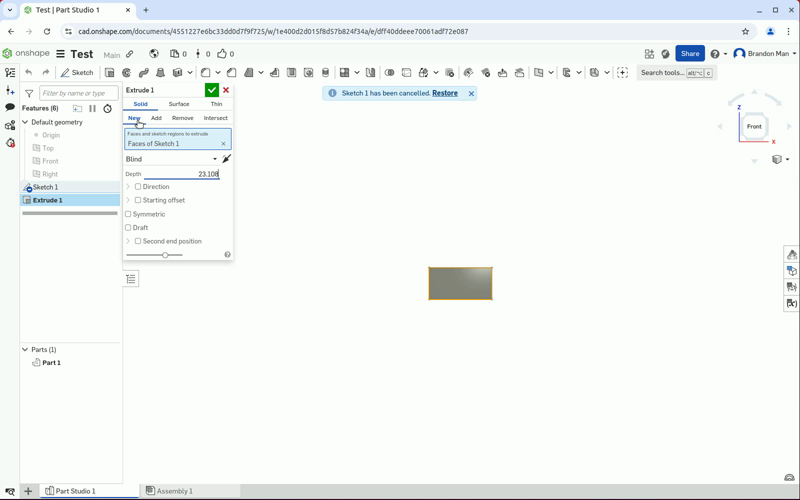
key(enter)
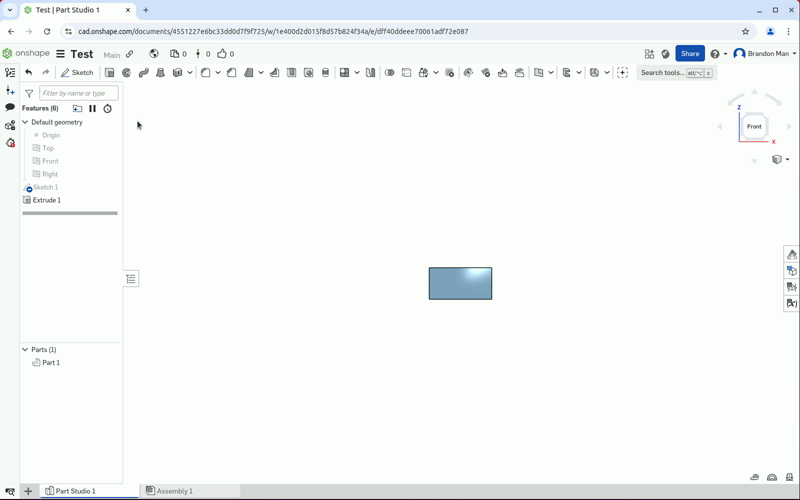
key(shift+h)
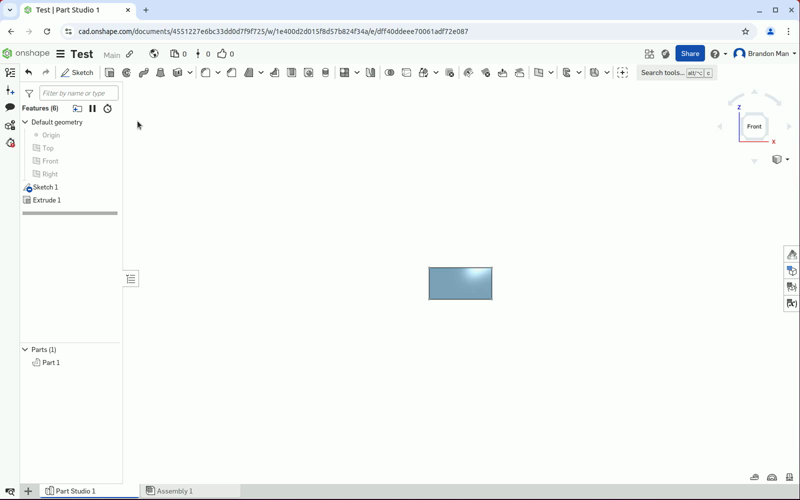
key(shift+h)
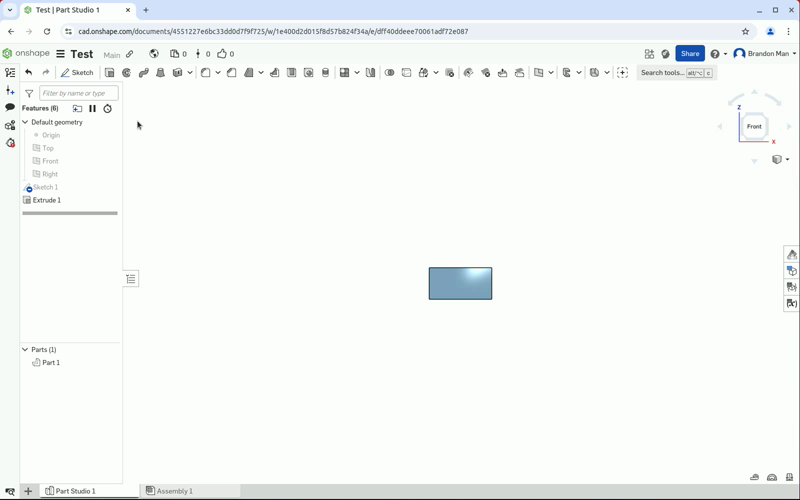
mouse_move(73, 189)
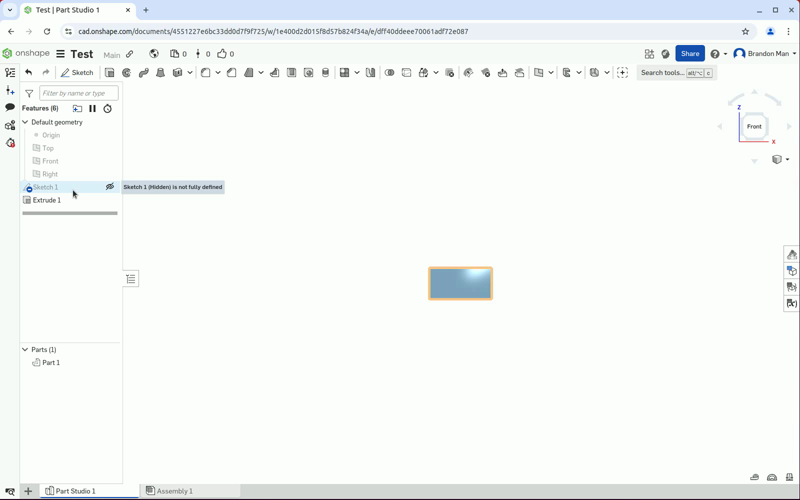
click(73, 189)
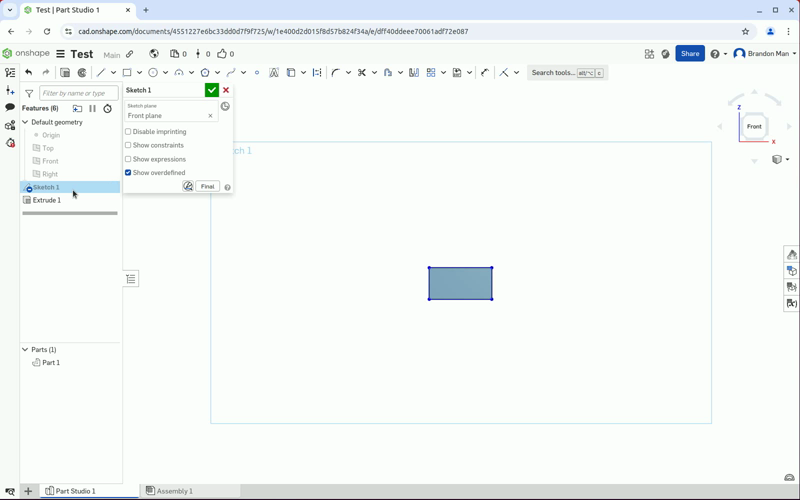
mouse_move(229, 92)
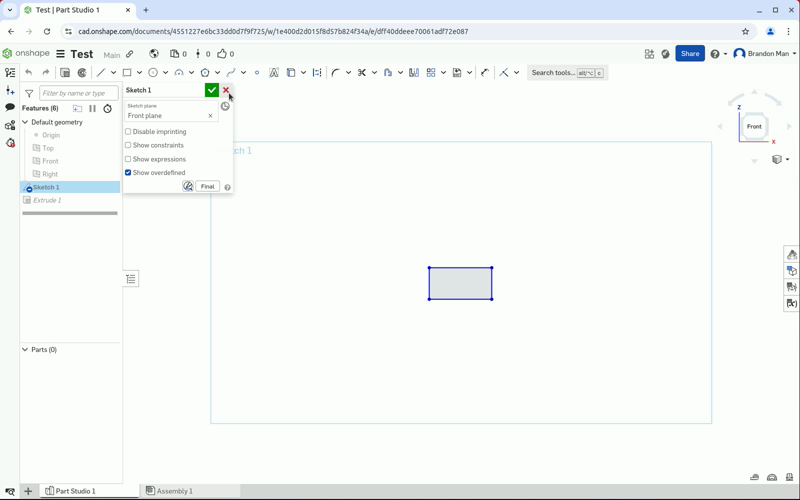
click(229, 92)
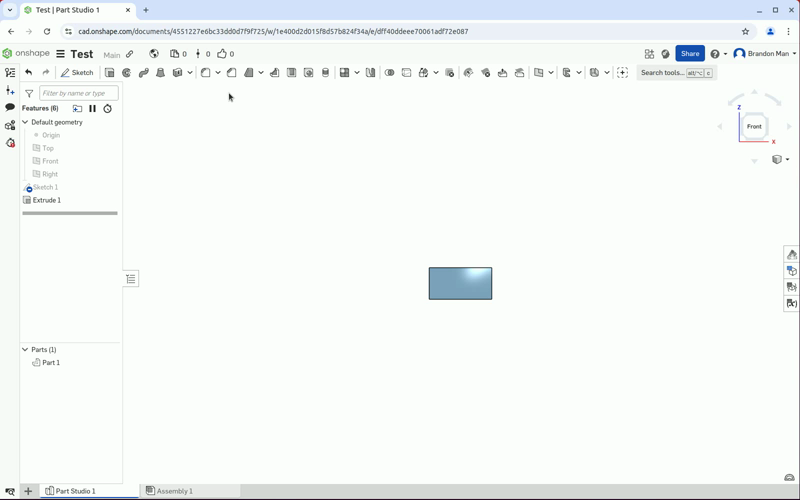
mouse_move(541, 75)
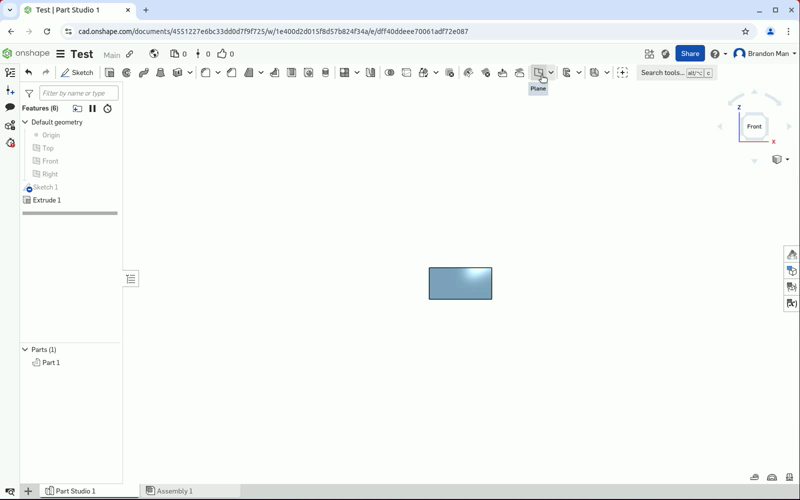
click(541, 75)
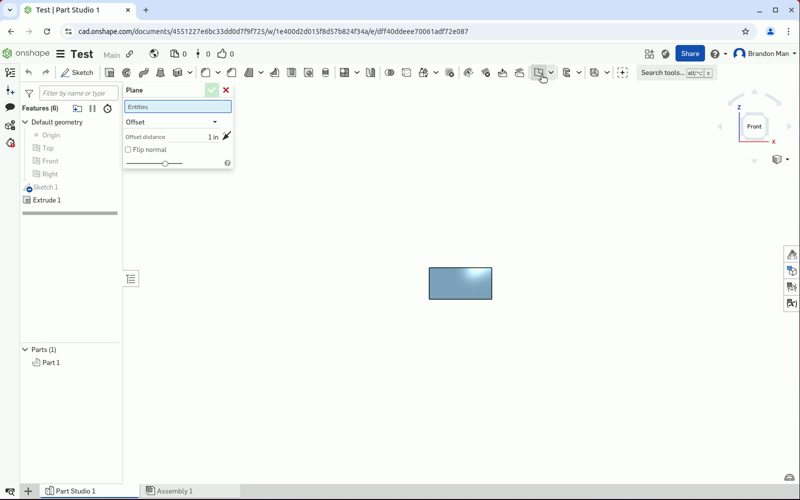
mouse_move(73, 163)
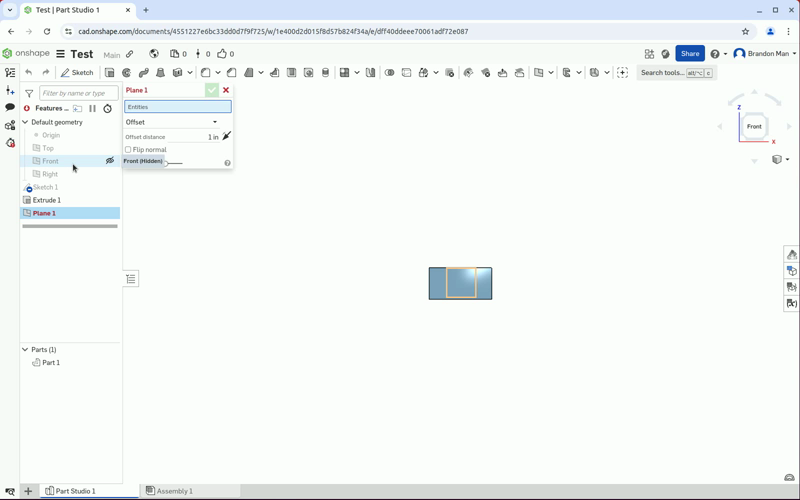
click(73, 163)
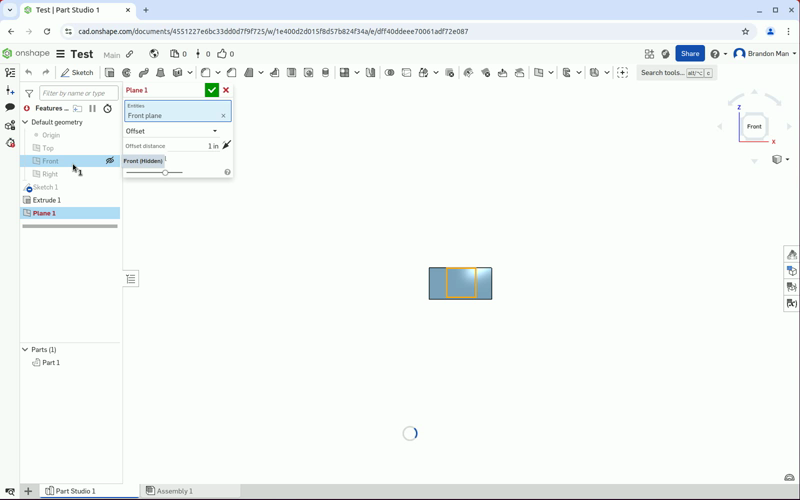
key(tab, 2)
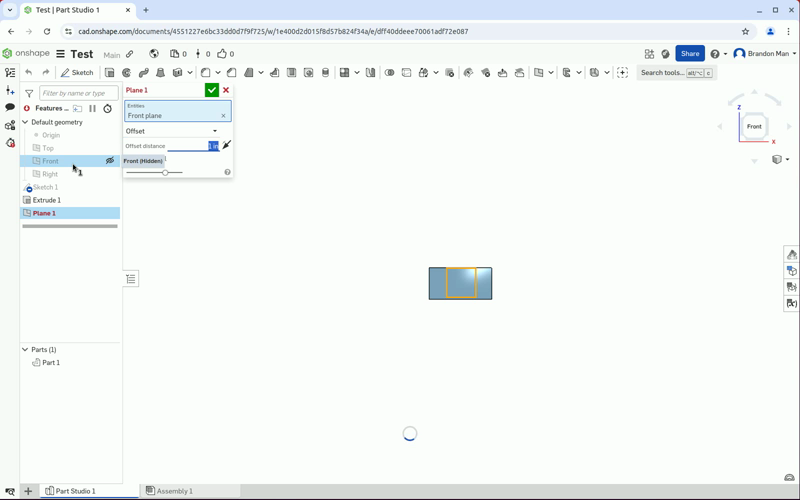
text(23.108)
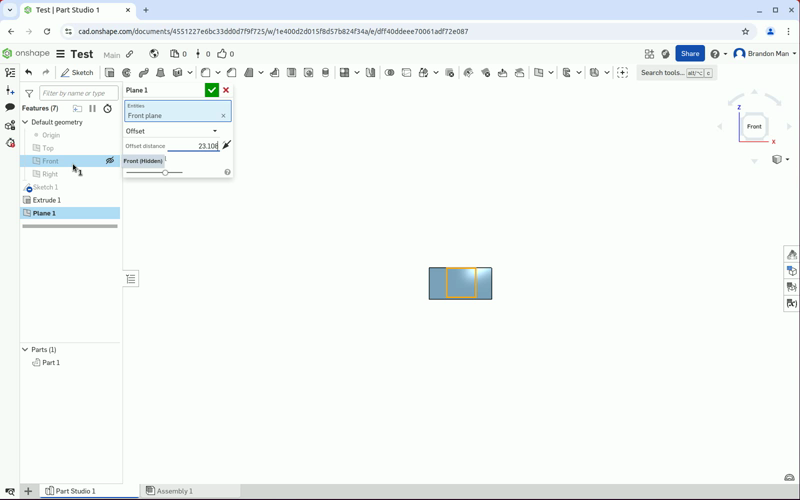
key(enter, 2)
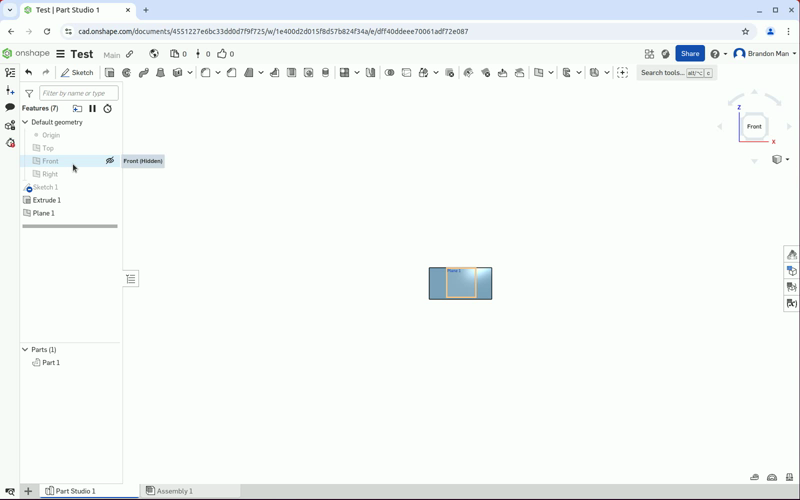
key(shift+s)
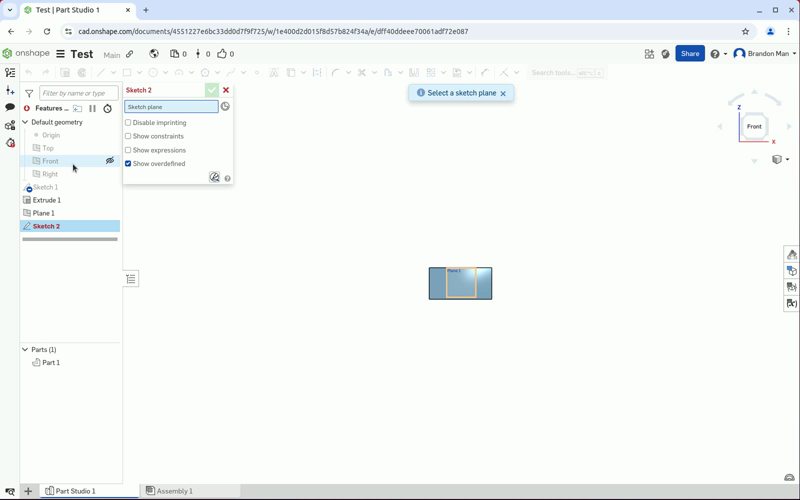
mouse_move(73, 215)
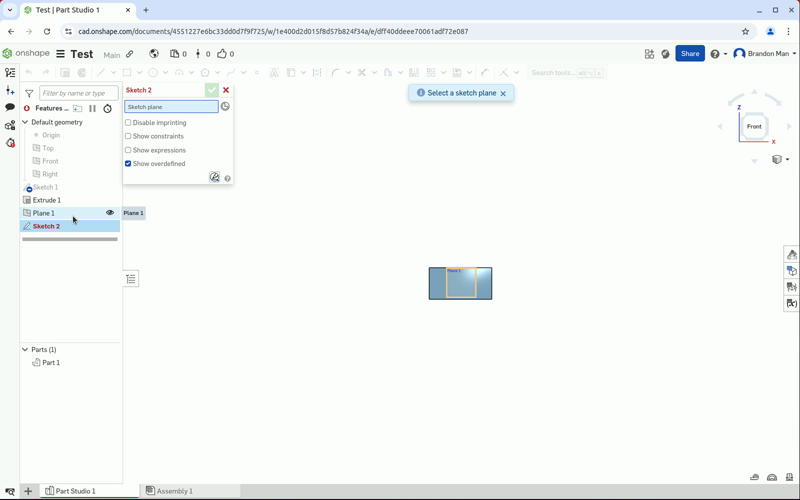
click(73, 215)
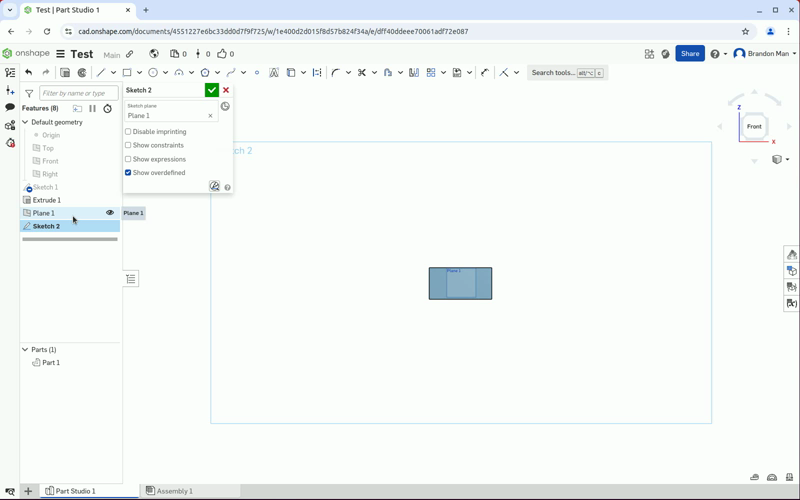
mouse_move(73, 352)
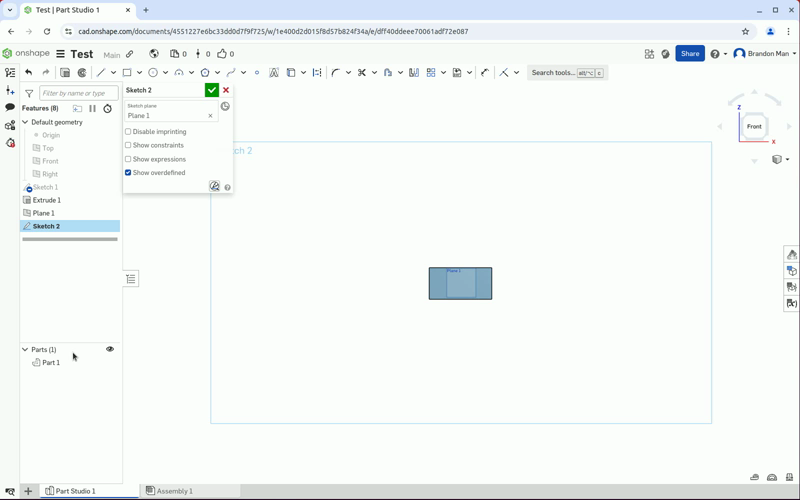
key(y)
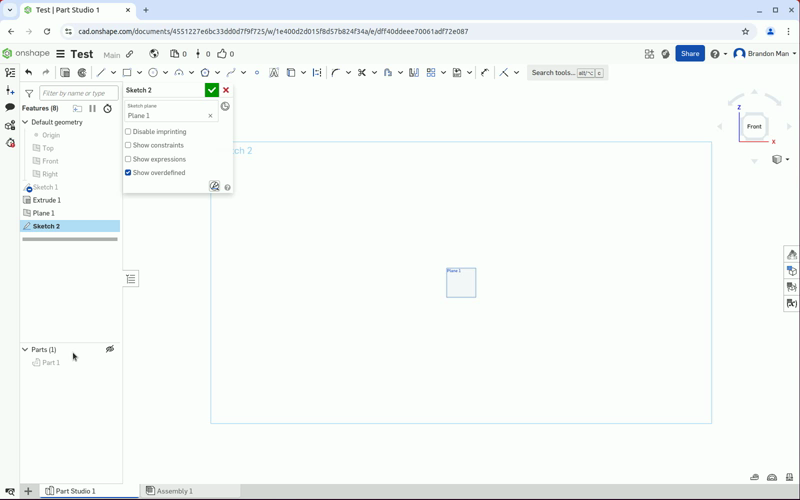
key(c)
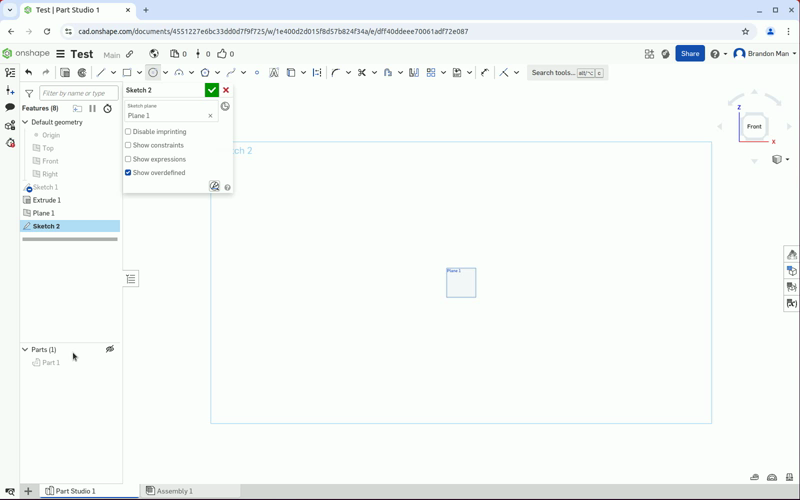
key_down(shift)
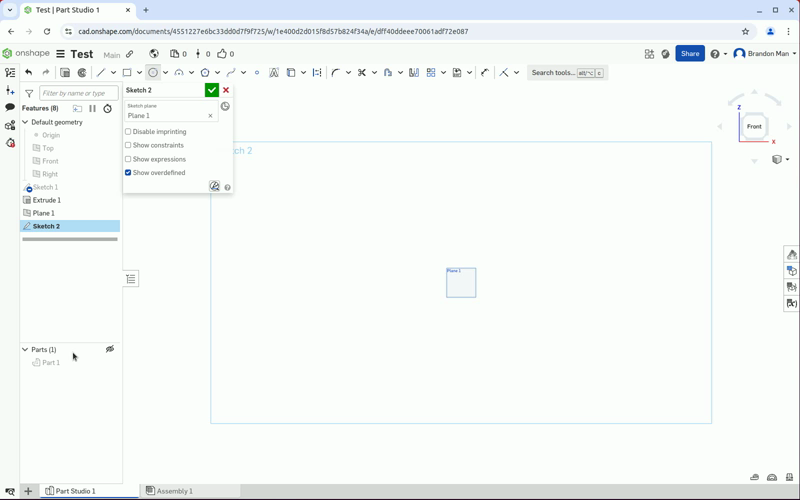
mouse_move(460, 282)
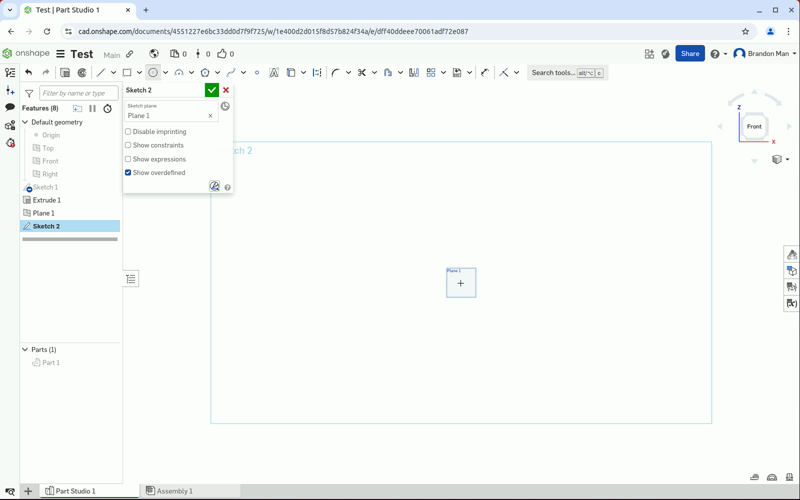
click(460, 282)
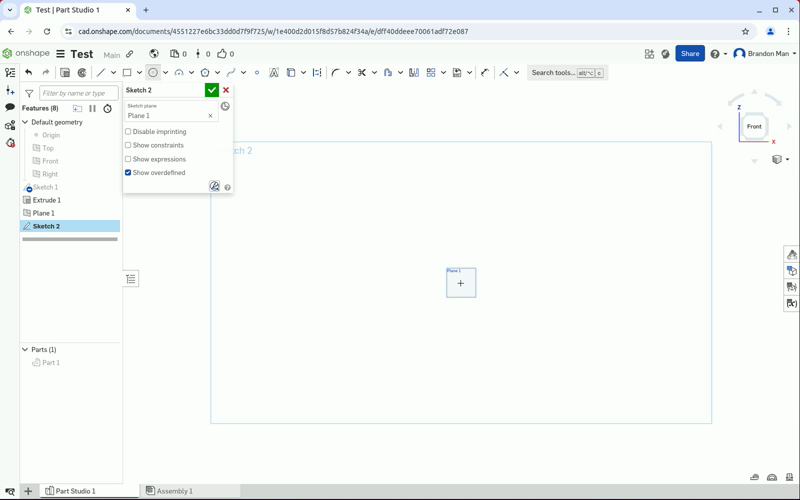
key_up(shift)
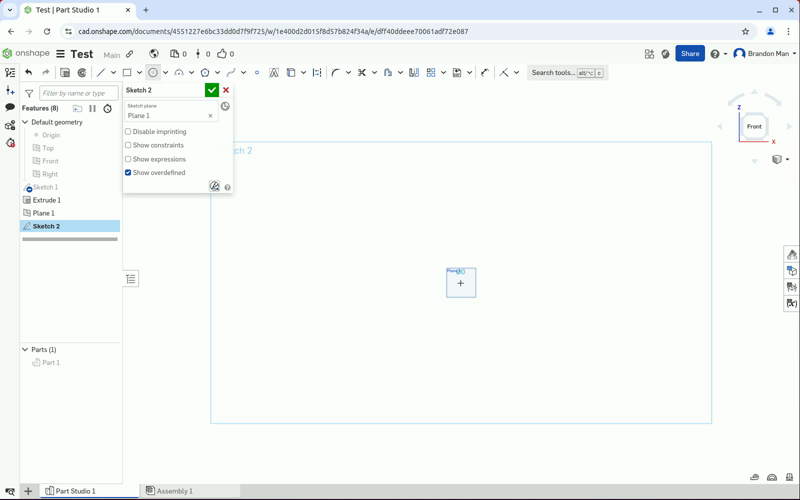
mouse_move(473, 282)
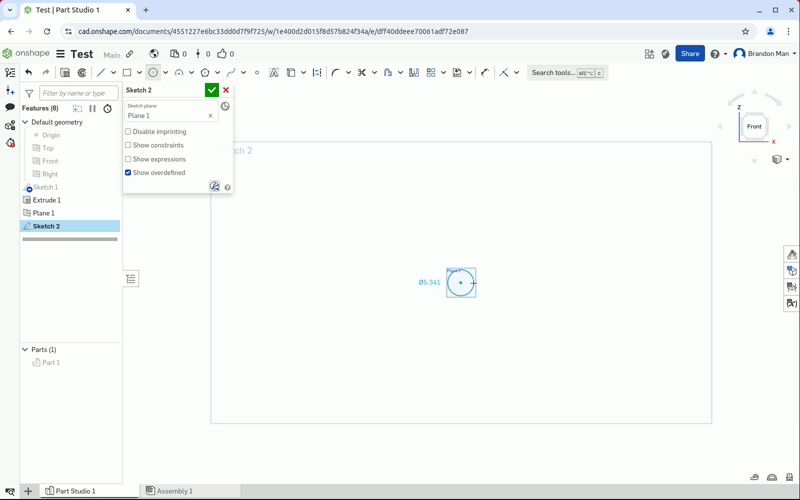
click(473, 282)
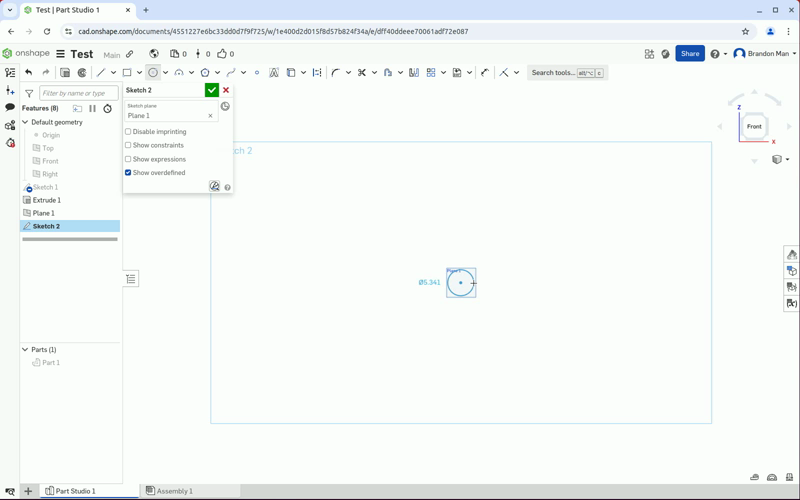
key(esc)
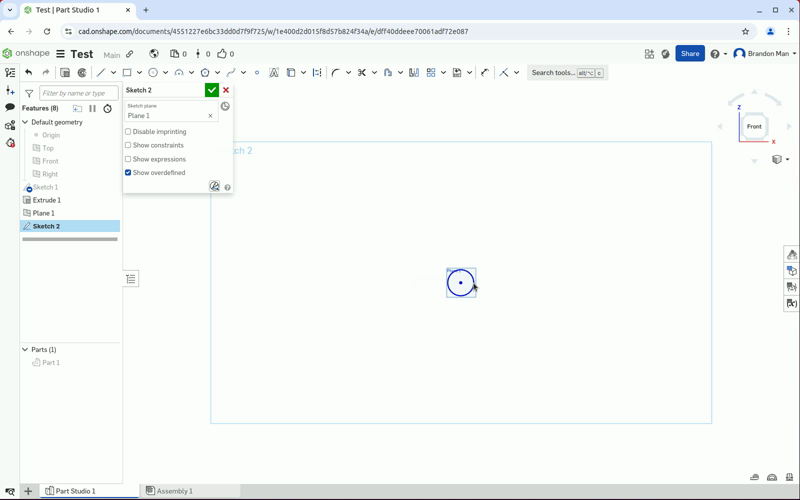
mouse_move(468, 275)
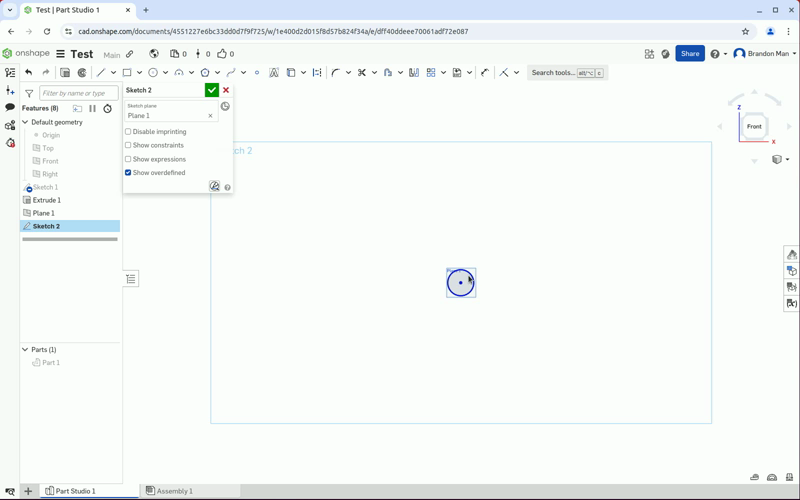
scroll(6)
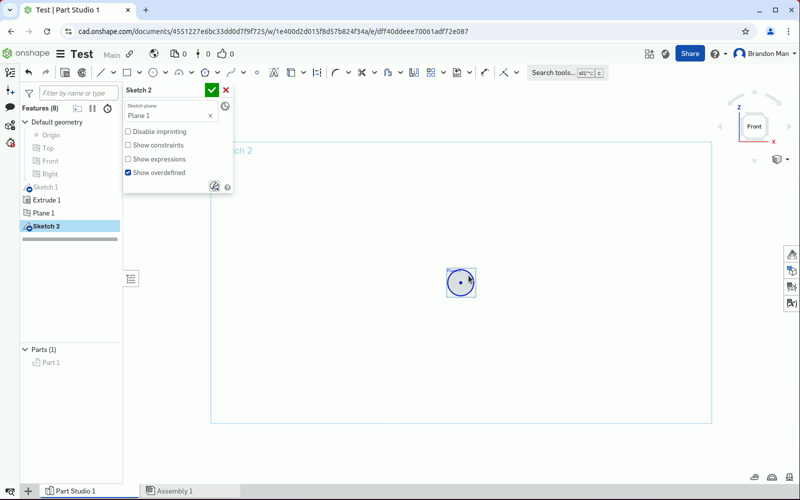
scroll(6)
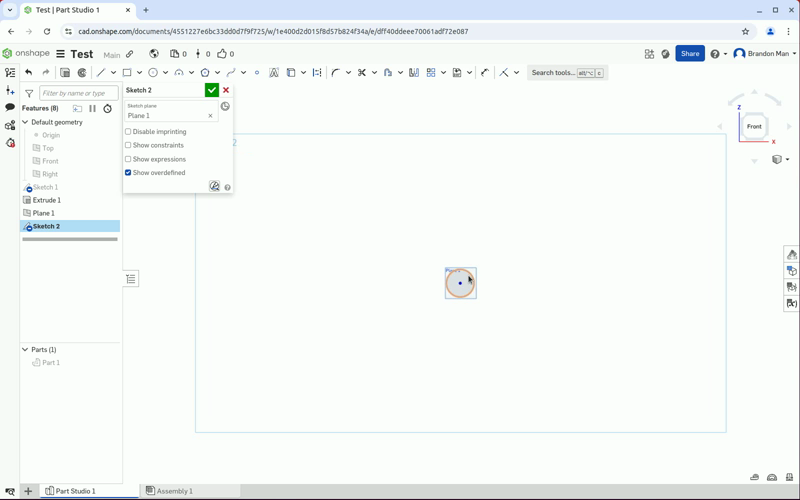
scroll(6)
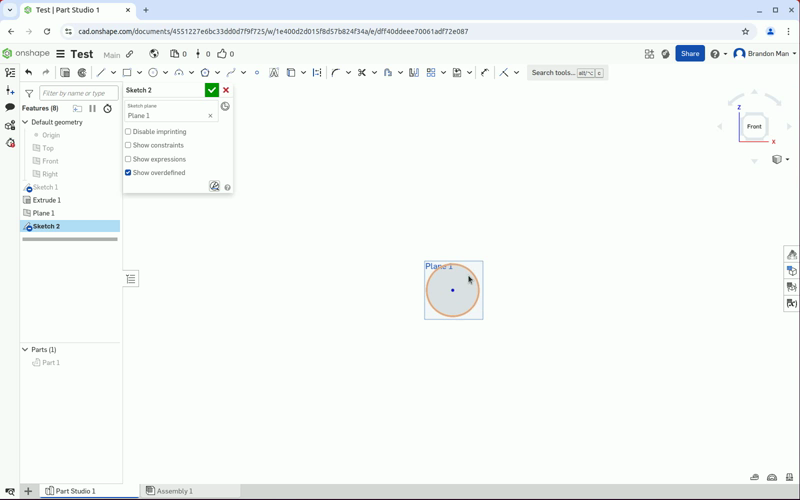
scroll(6)
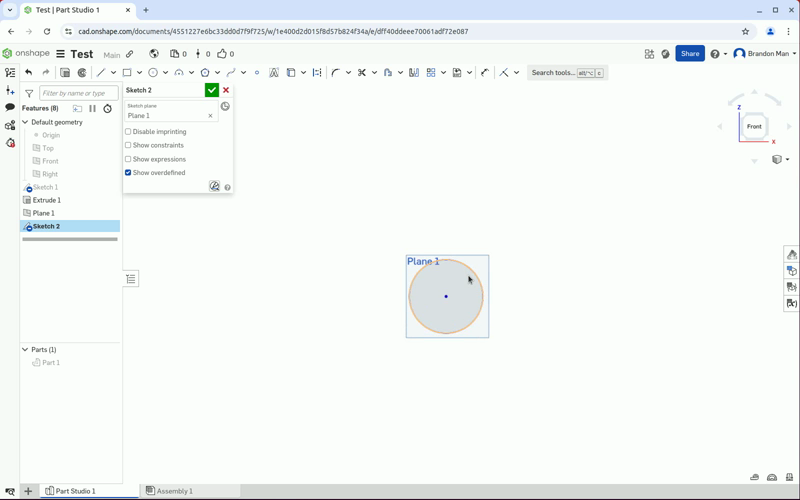
scroll(6)
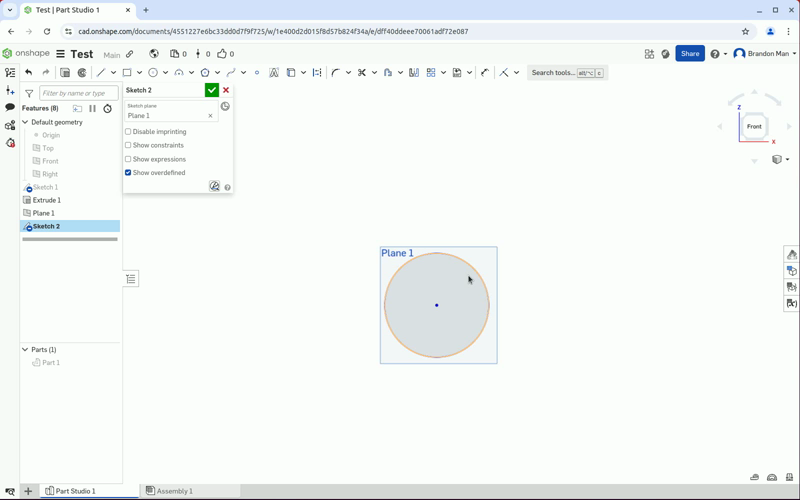
scroll(6)
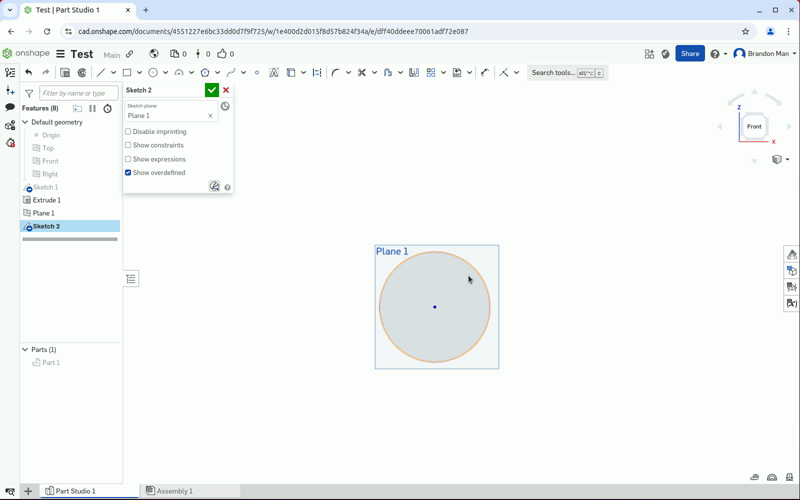
scroll(6)
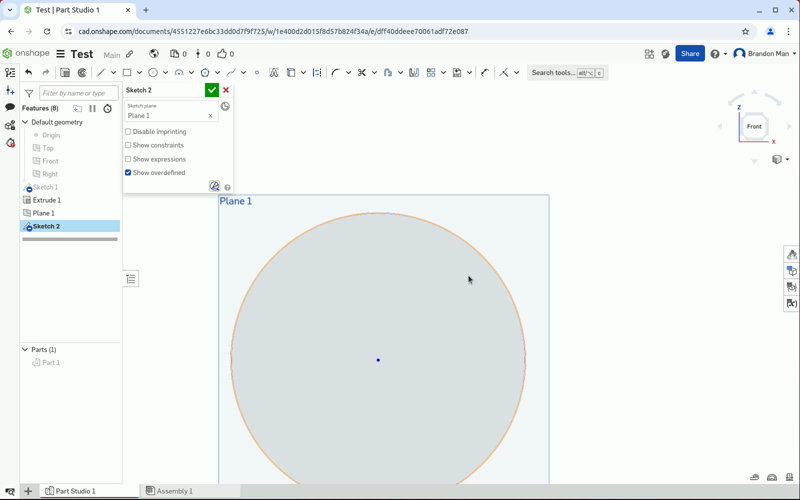
click(468, 275)
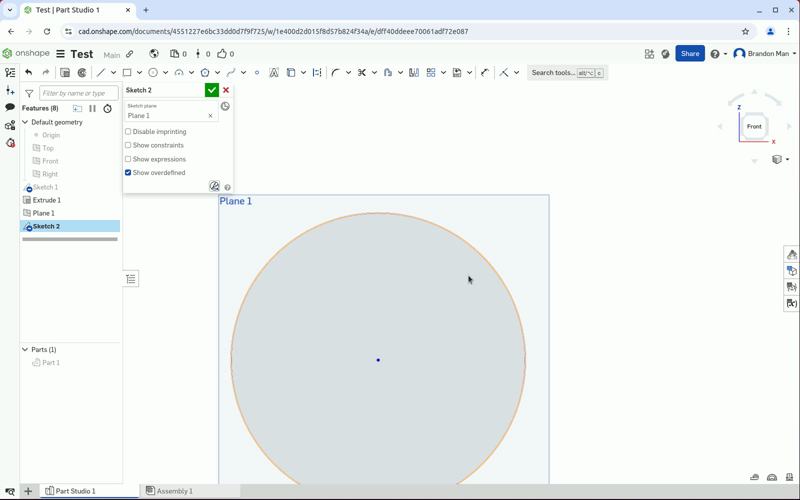
scroll(-6)
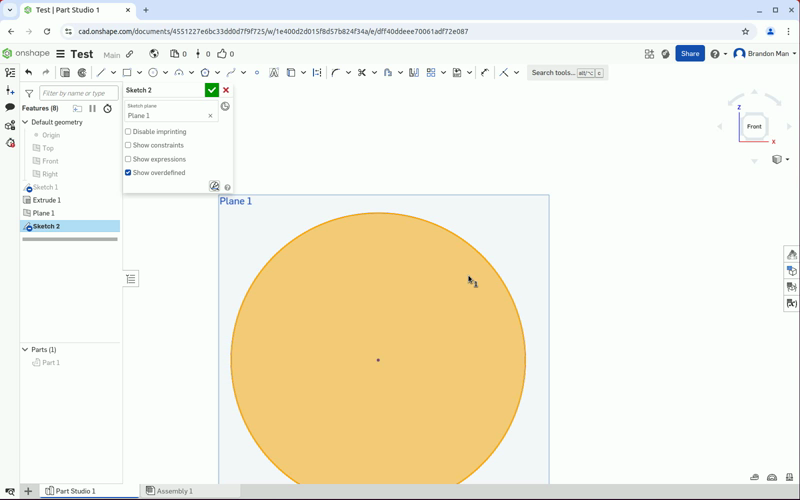
scroll(-6)
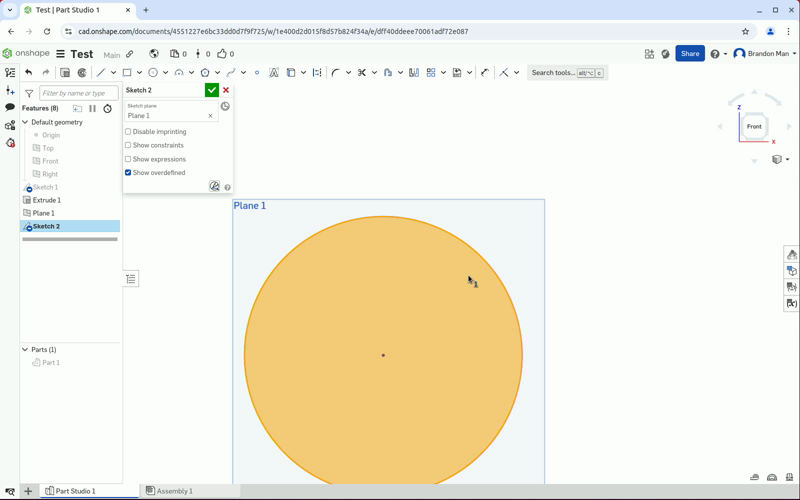
scroll(-6)
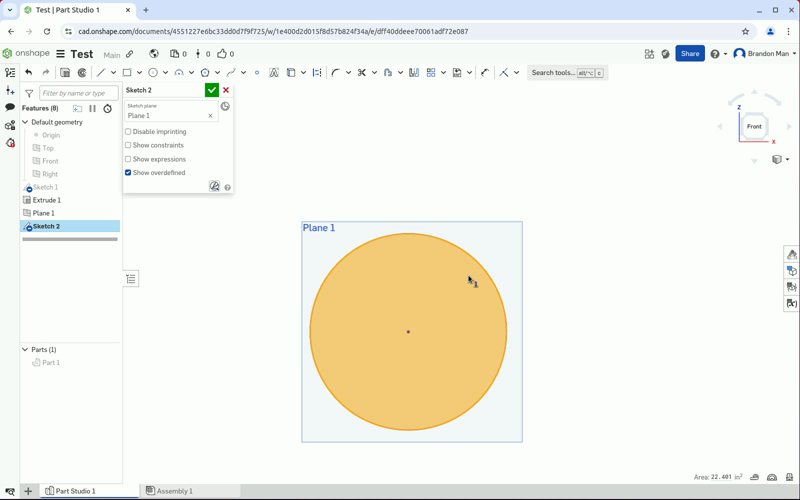
scroll(-6)
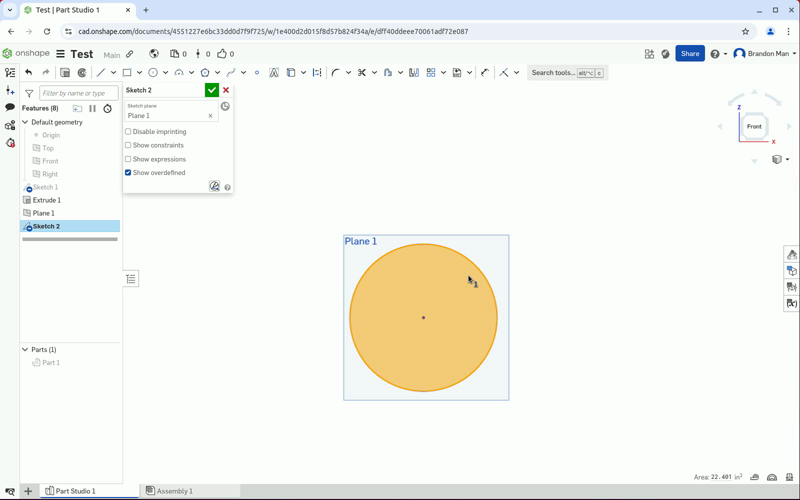
scroll(-6)
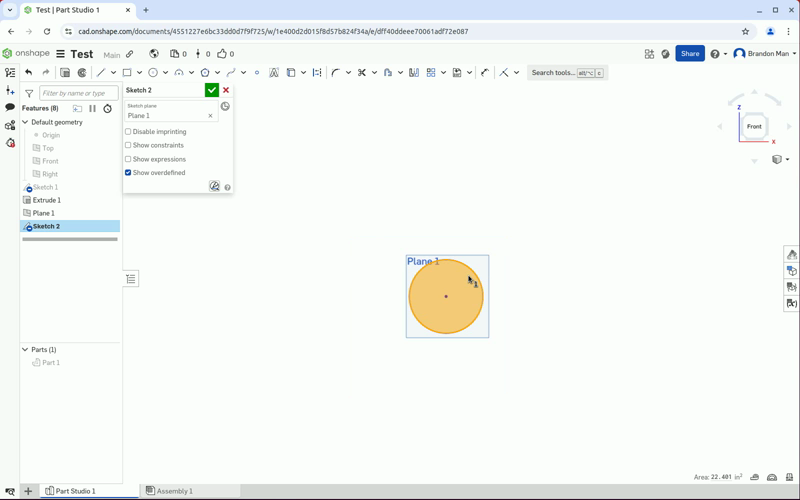
scroll(-6)
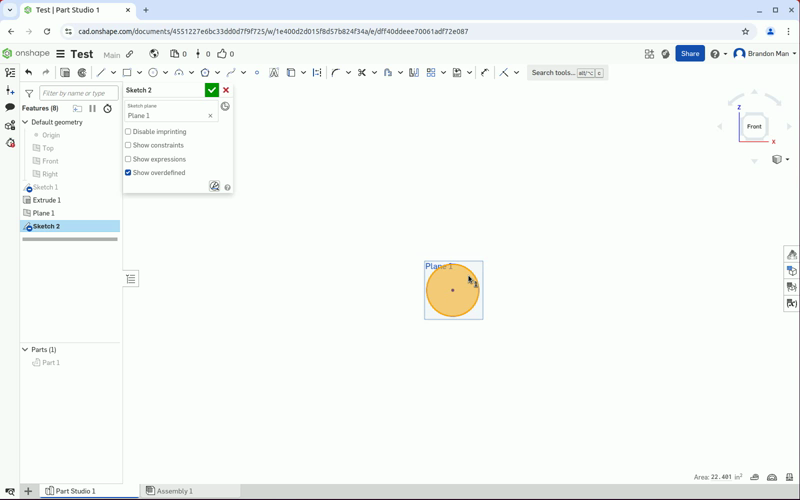
scroll(-6)
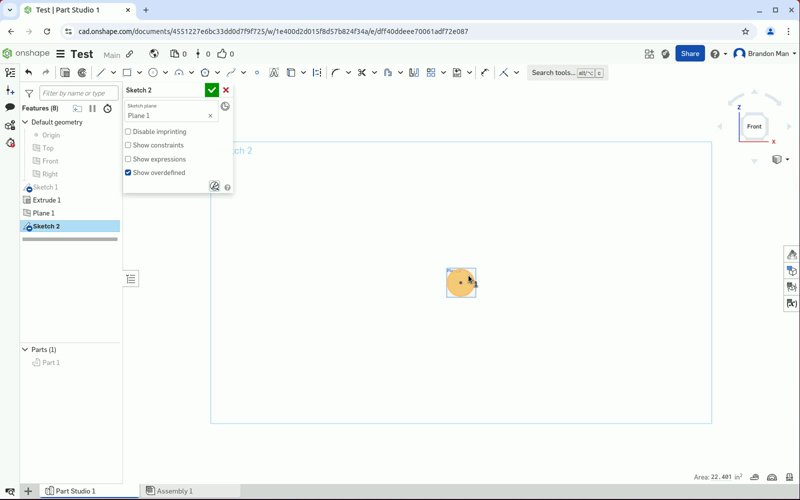
mouse_move(73, 352)
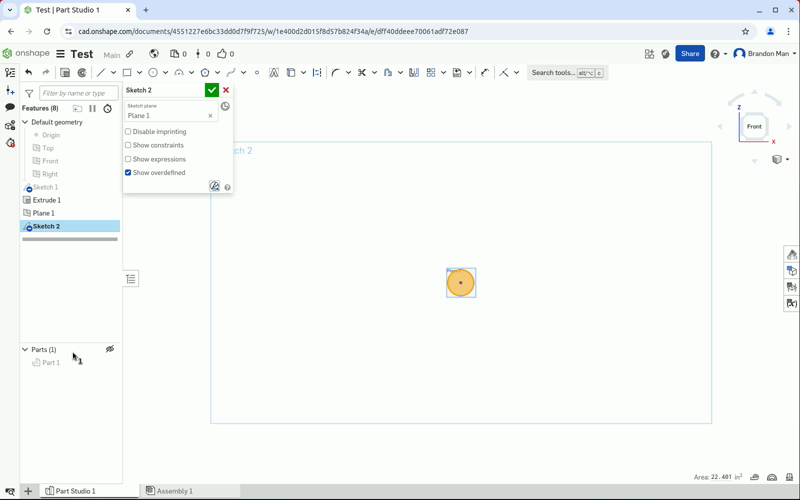
key(shift+y)
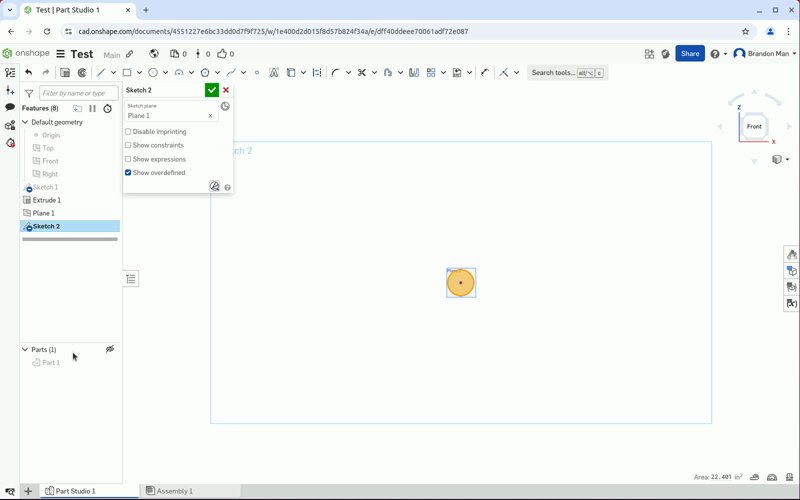
key(shift+e)
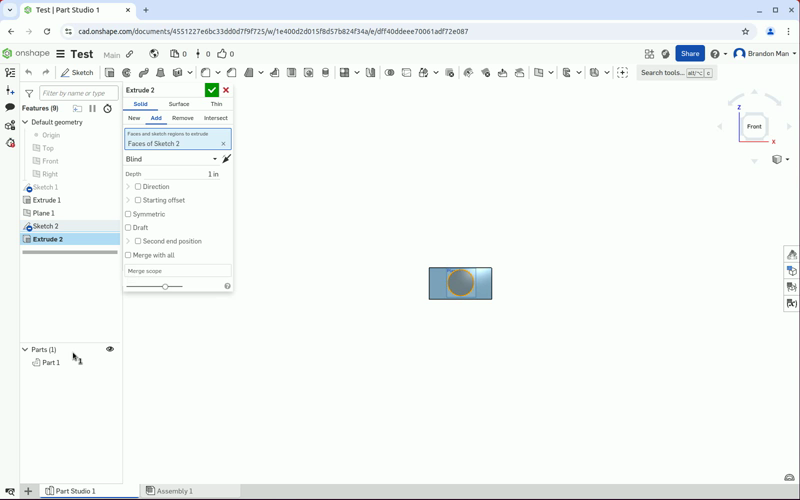
mouse_move(143, 106)
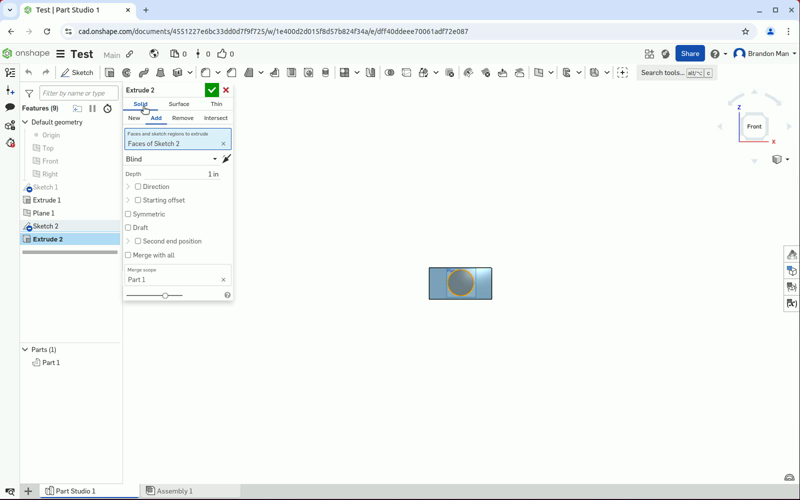
click(143, 106)
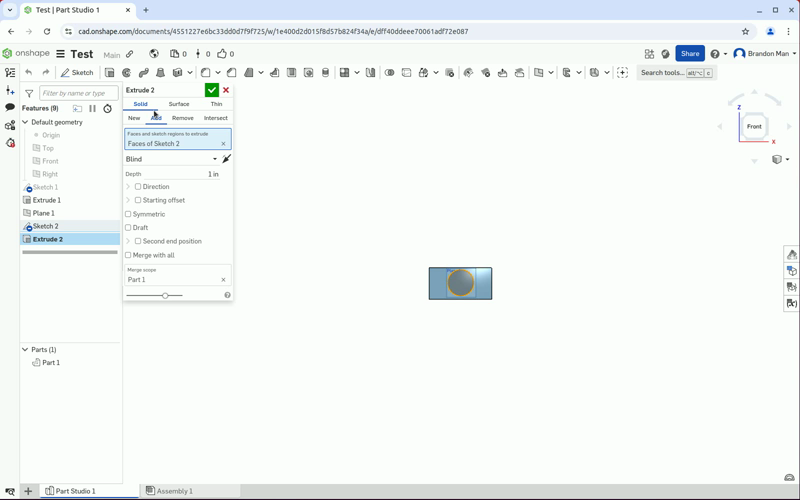
mouse_move(186, 120)
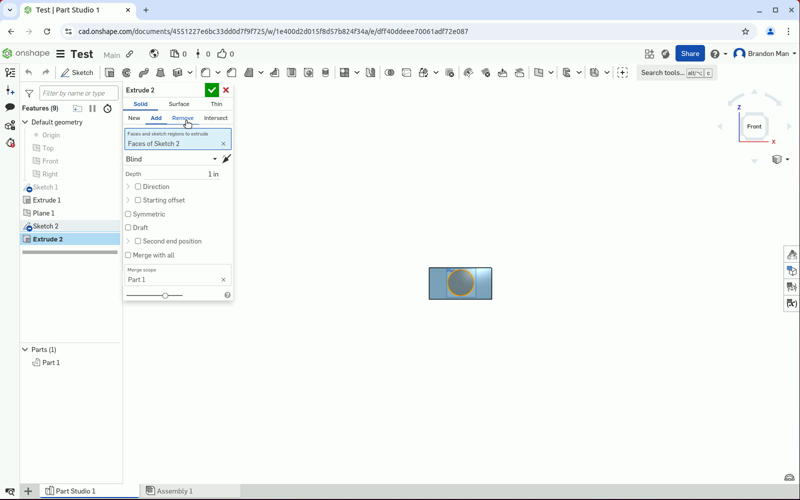
click(186, 120)
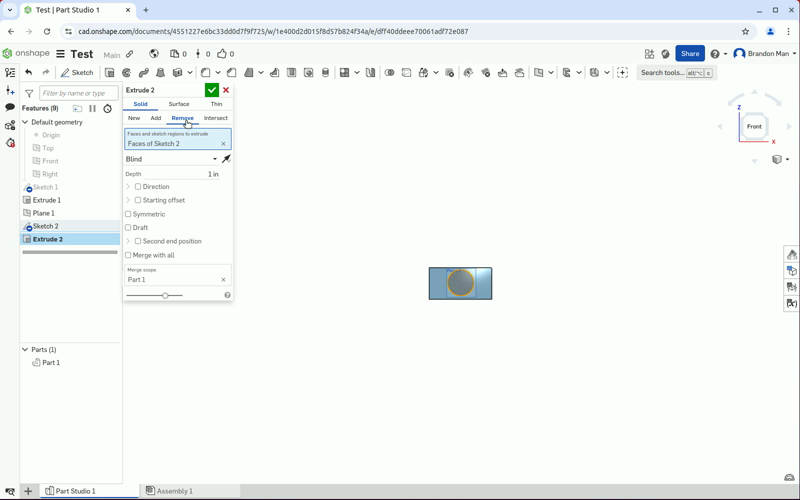
key(tab, 4)
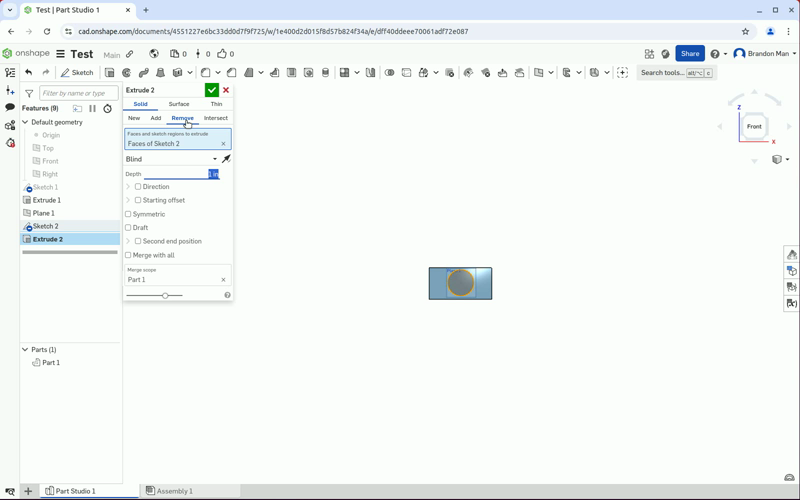
text(20.46)
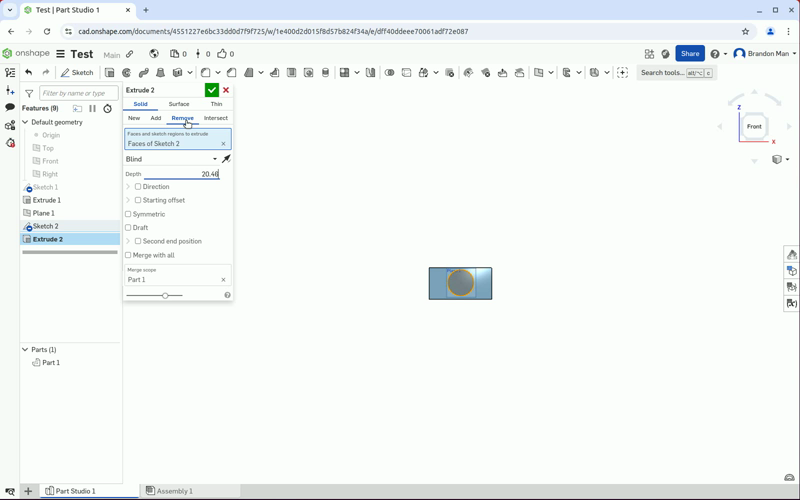
key(tab, 6)
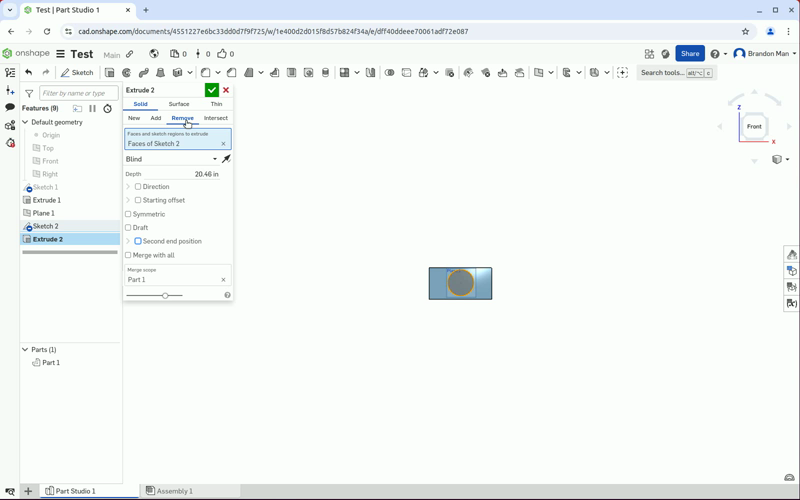
key(space)
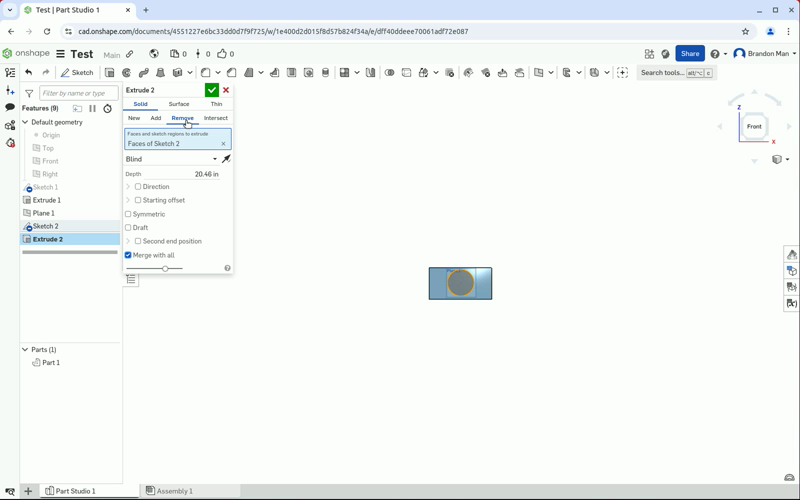
key(enter)
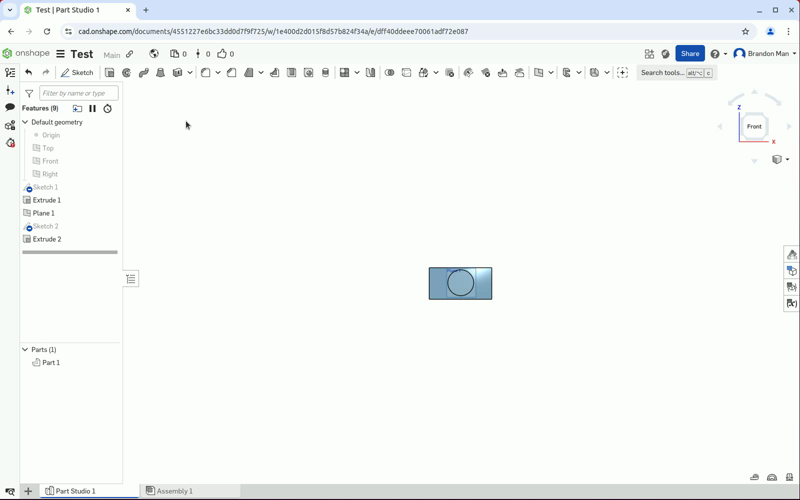
key(shift+h)
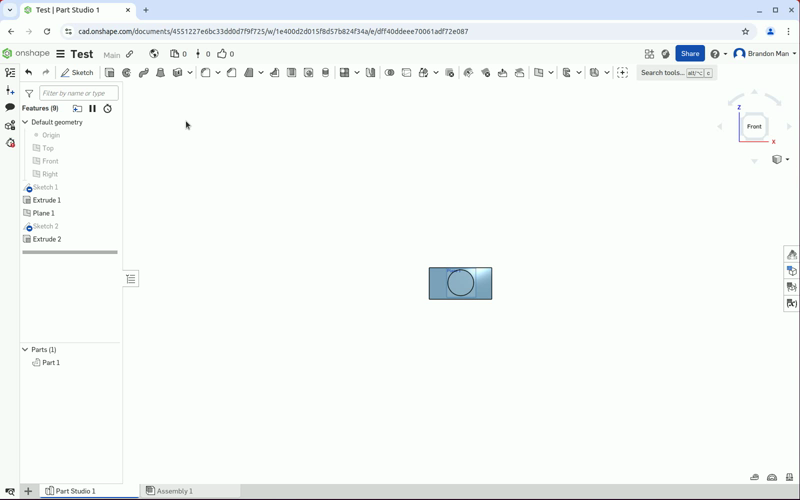
key(shift+h)
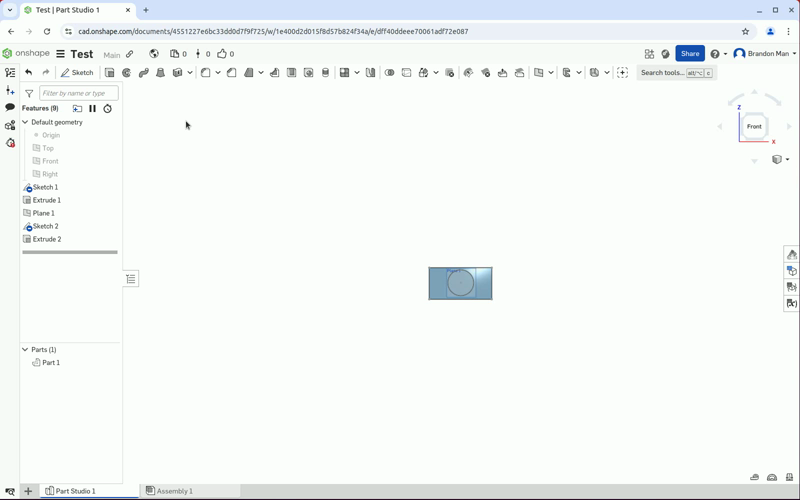
key(shift+7)
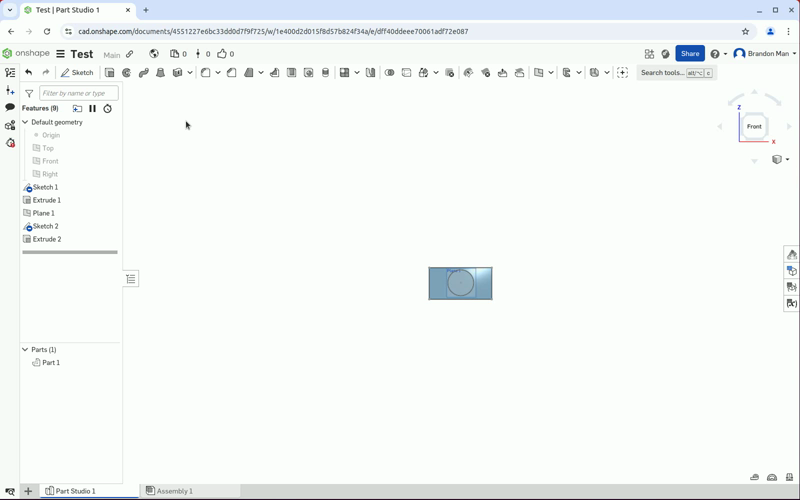
key(left, 2)
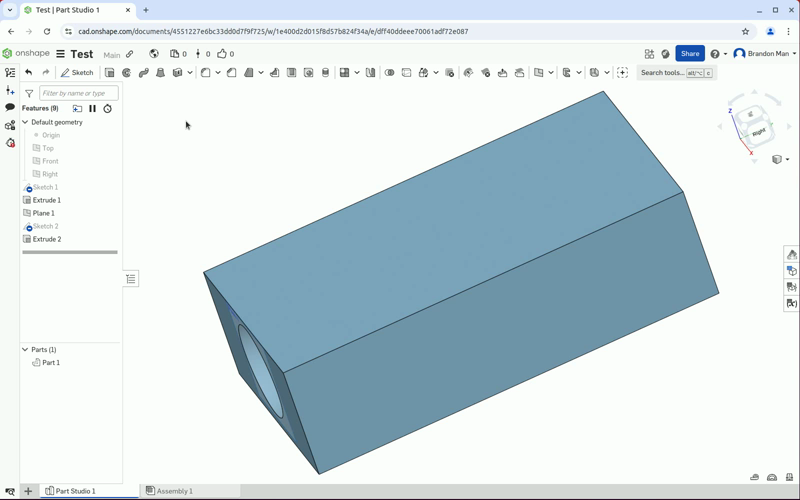
key(down, 2)
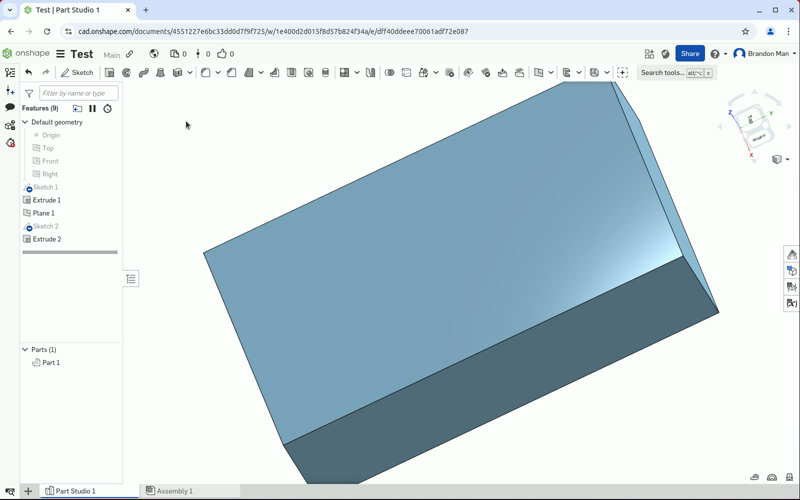
key(up, 2)
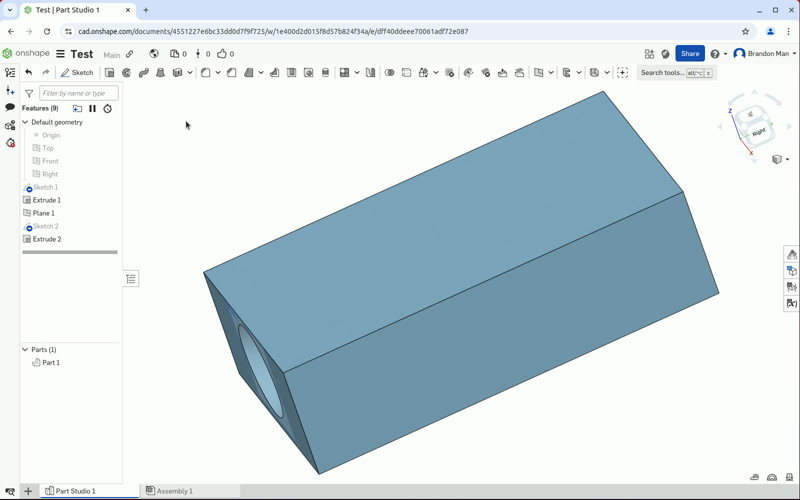
key(right, 2)
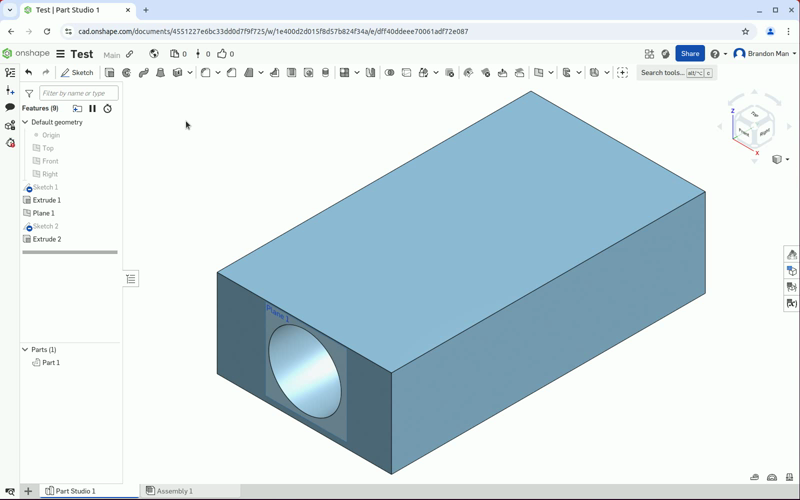
mouse_move(73, 189)
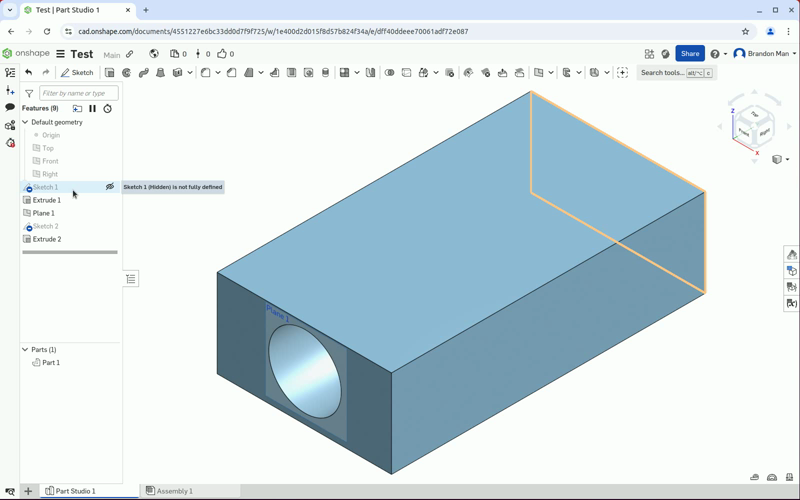
click(73, 189)